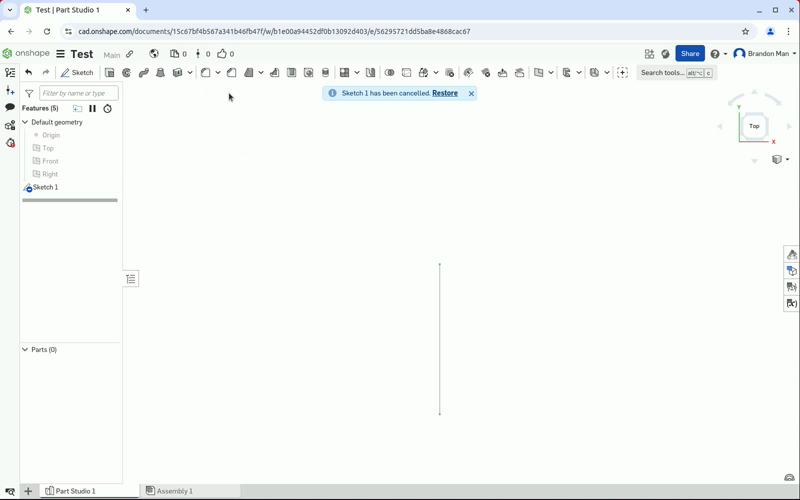
key(shift+h)
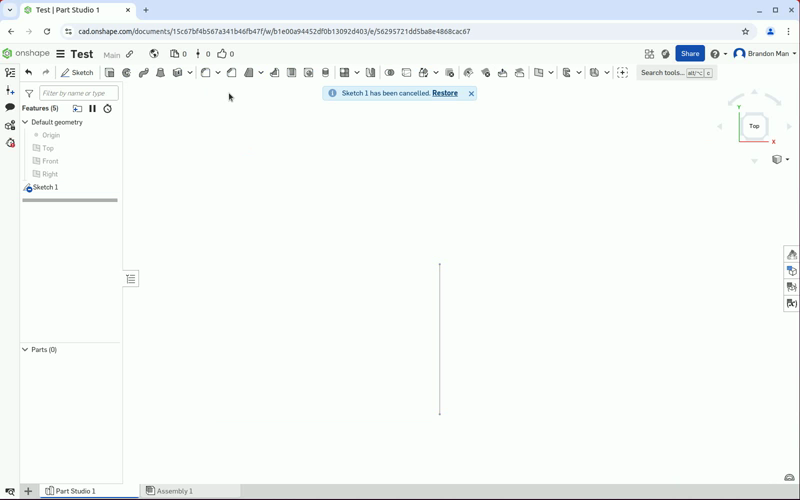
key(shift+s)
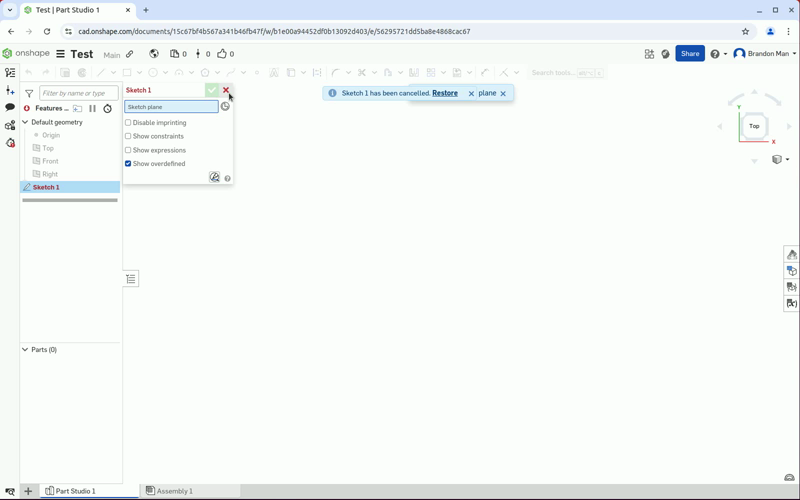
mouse_move(73, 150)
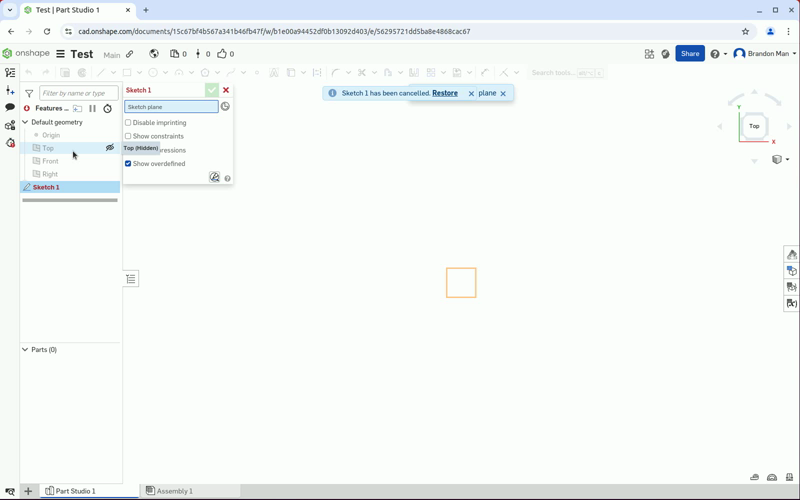
click(73, 150)
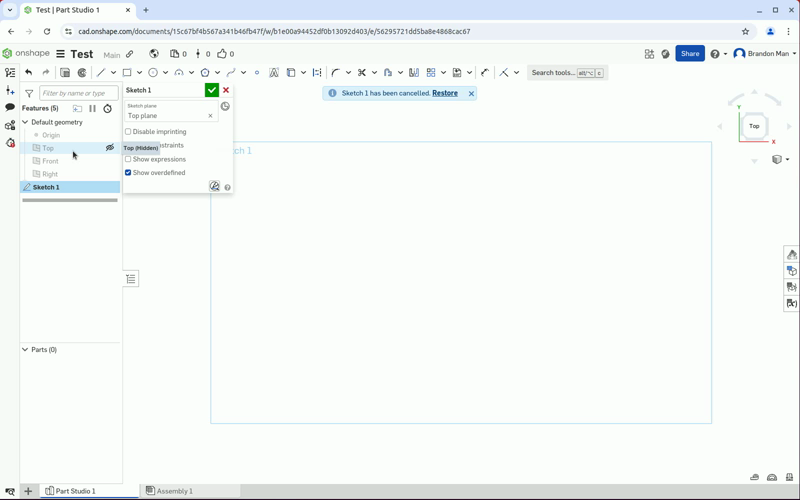
mouse_move(73, 352)
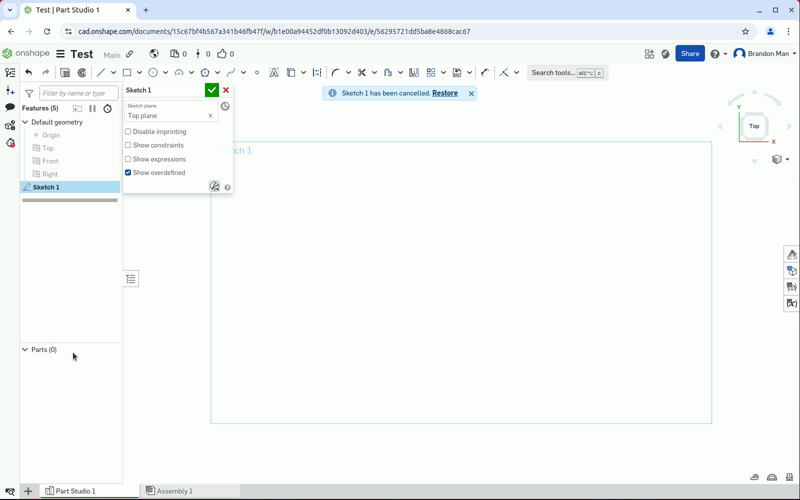
key(y)
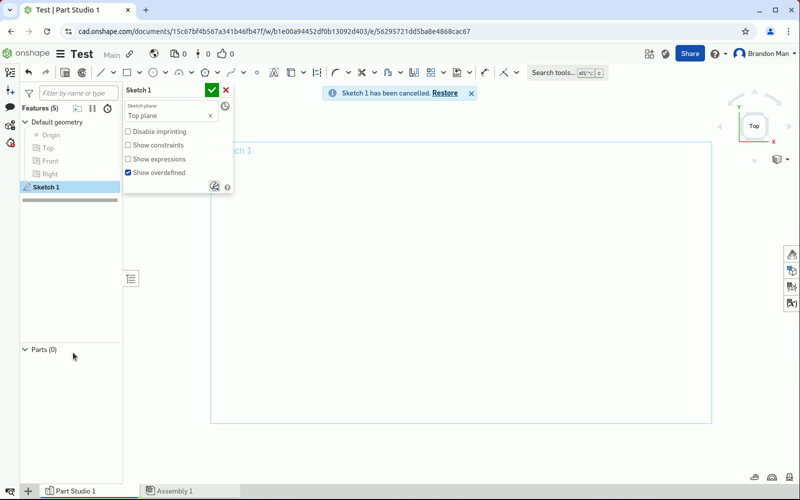
key(a)
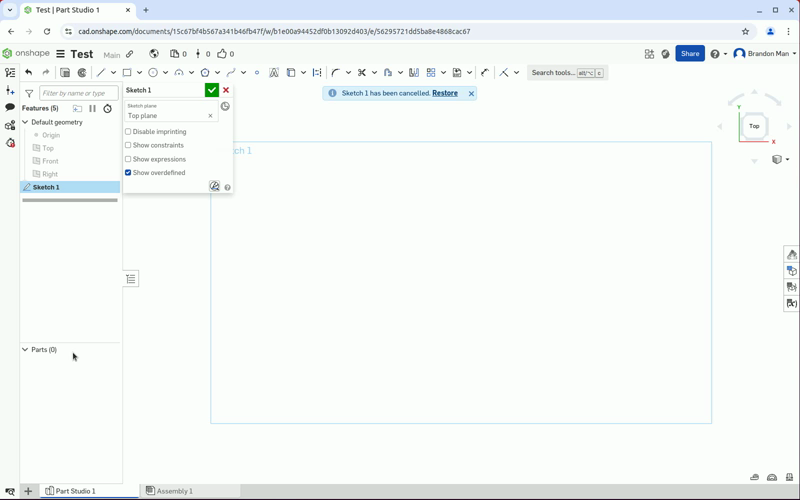
key_down(shift)
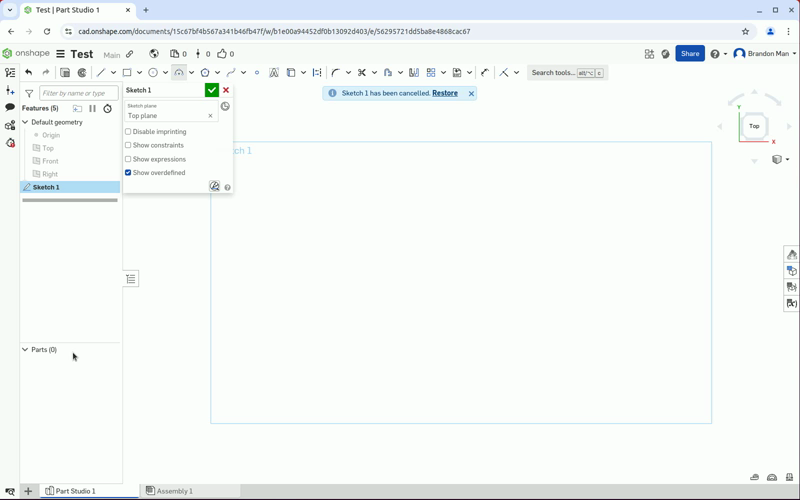
mouse_move(437, 327)
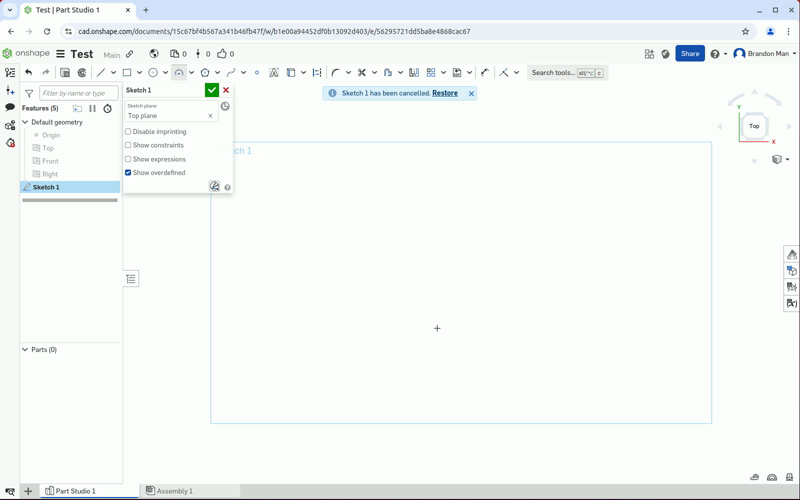
click(437, 327)
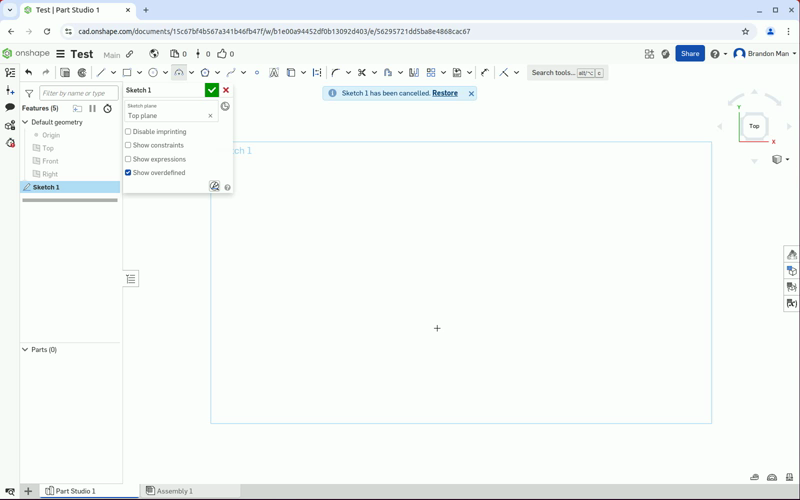
key_up(shift)
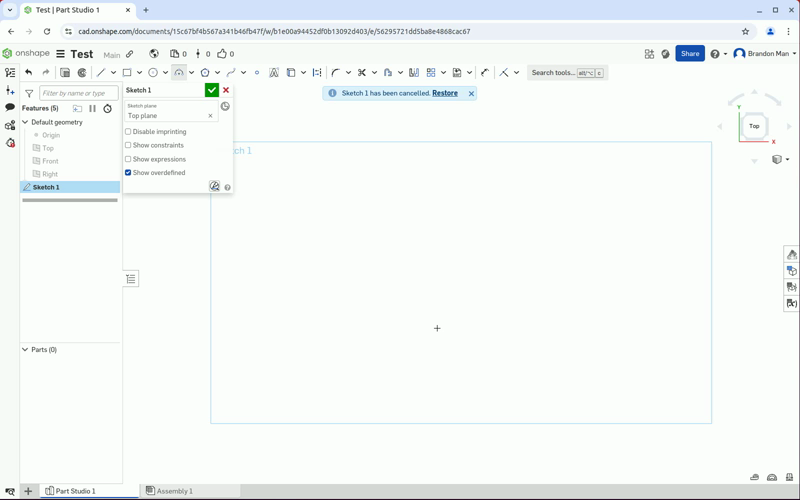
key_down(shift)
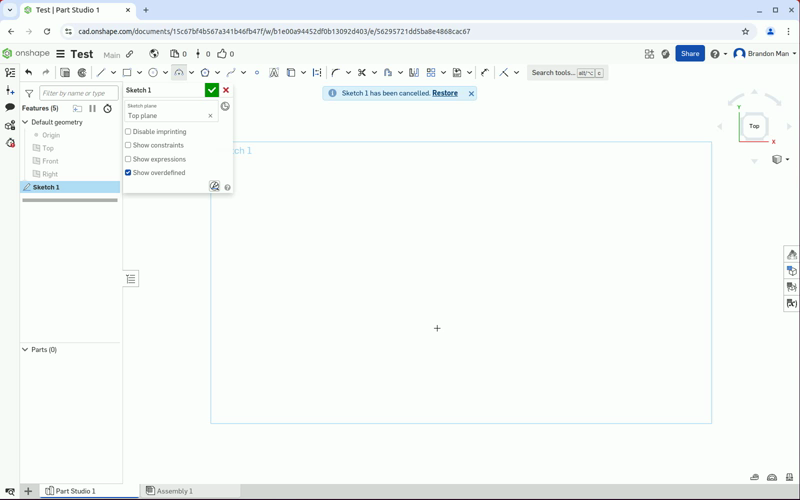
mouse_move(484, 327)
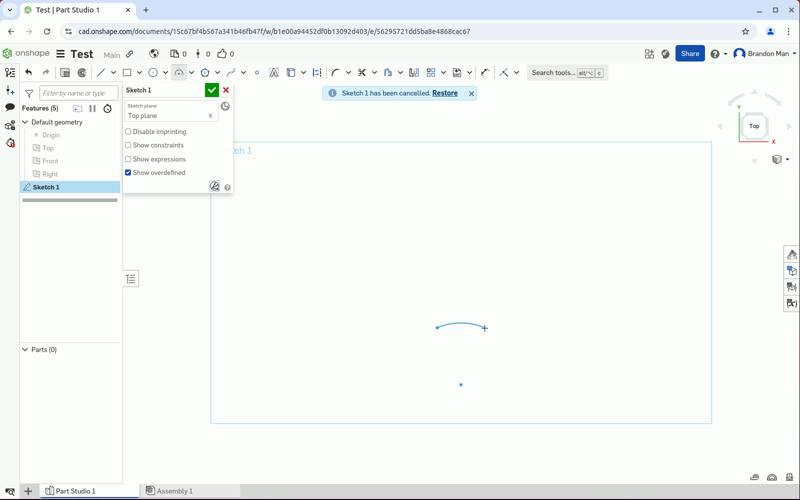
click(484, 327)
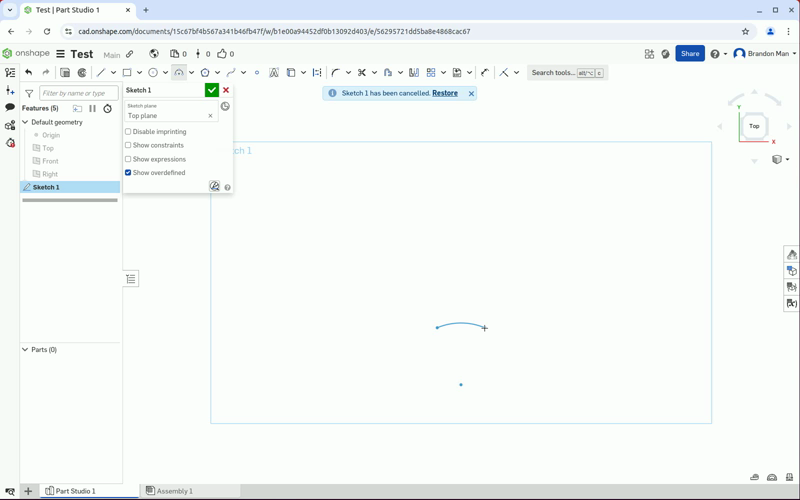
mouse_move(460, 289)
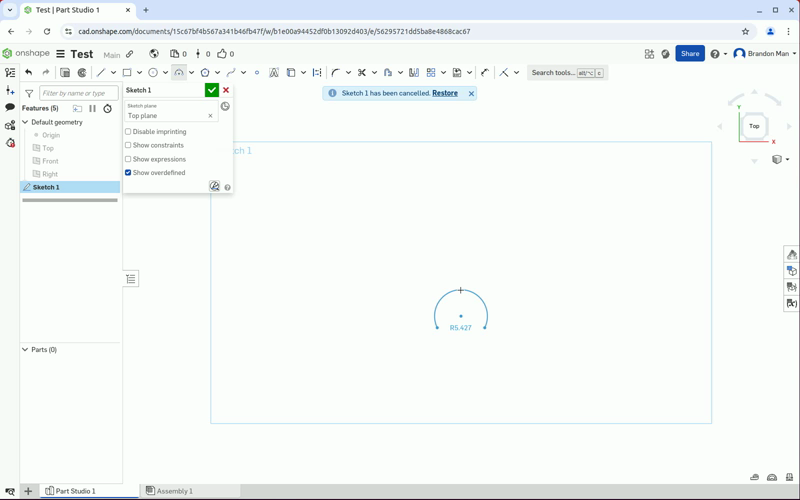
click(460, 289)
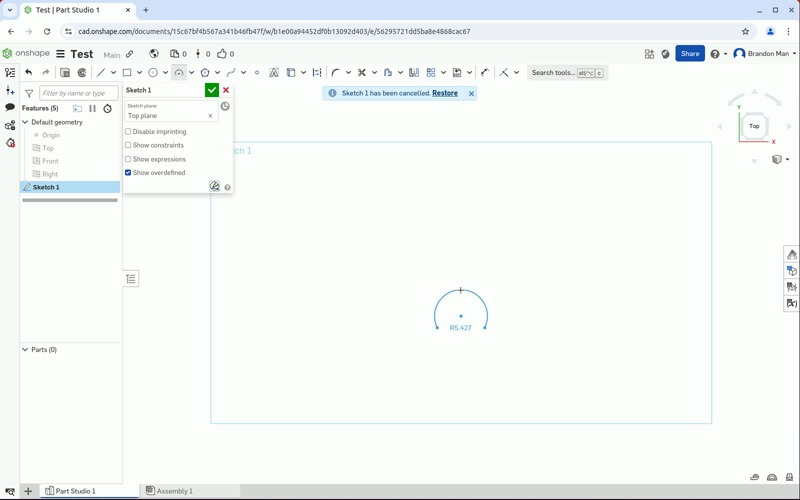
key_up(shift)
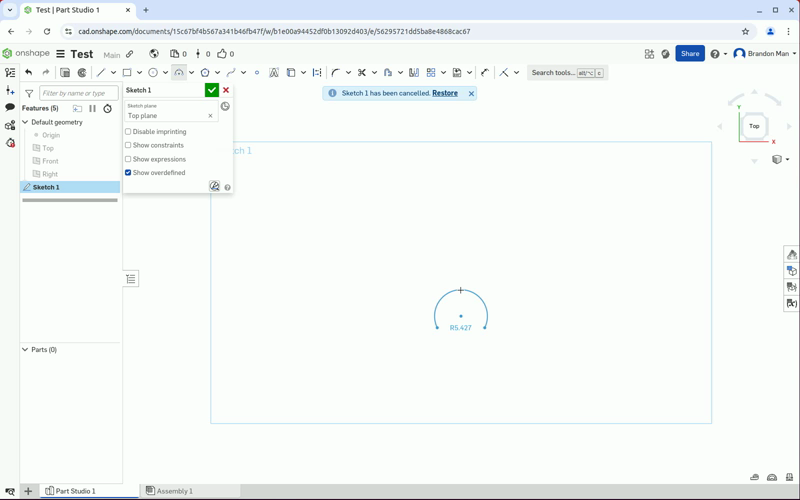
mouse_move(484, 327)
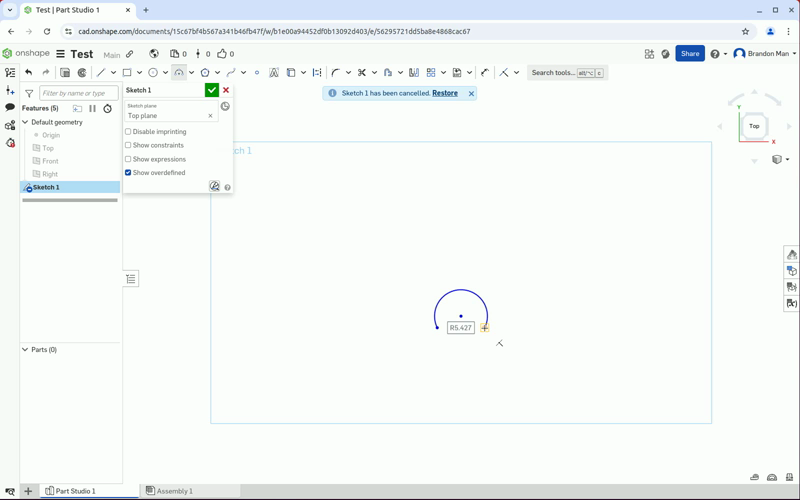
click(484, 327)
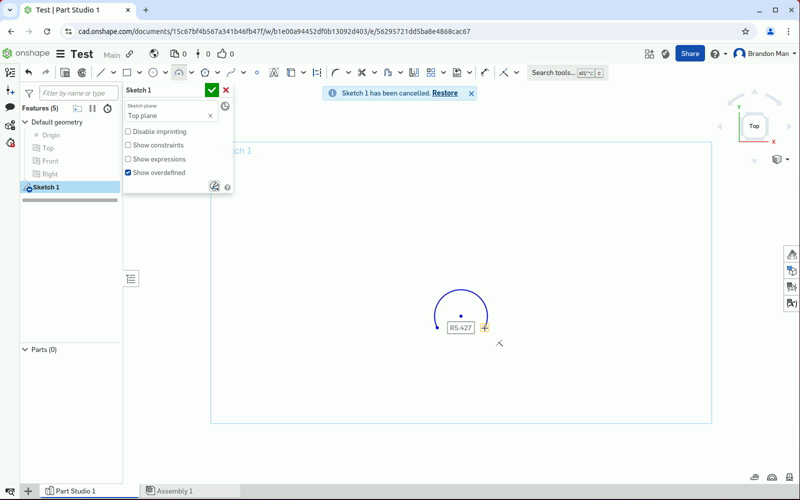
mouse_move(437, 327)
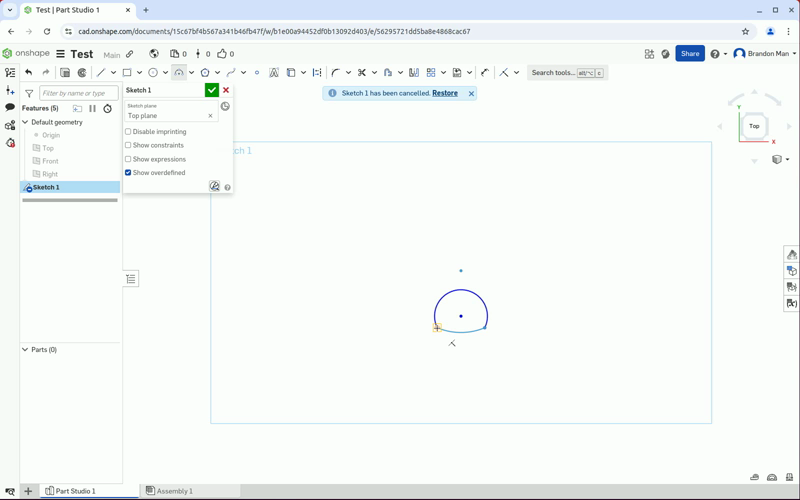
click(437, 327)
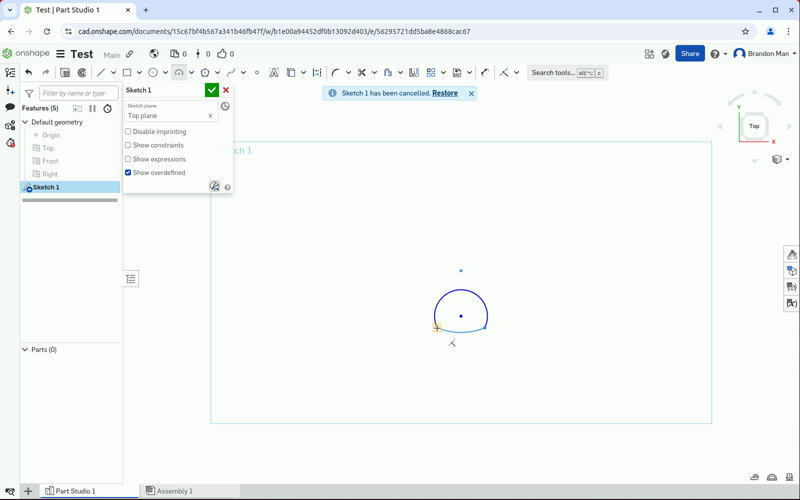
key_down(shift)
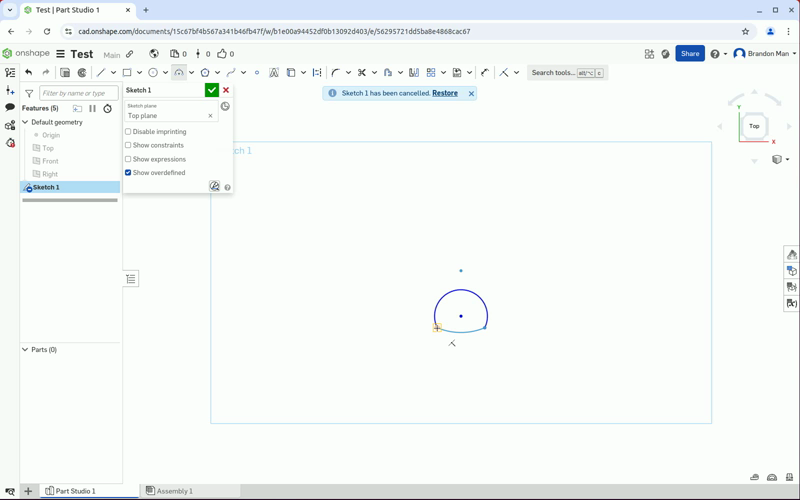
mouse_move(460, 231)
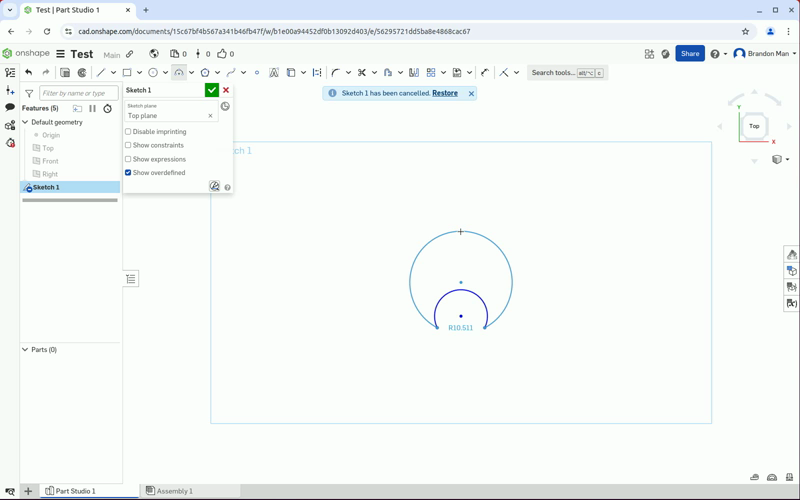
click(460, 231)
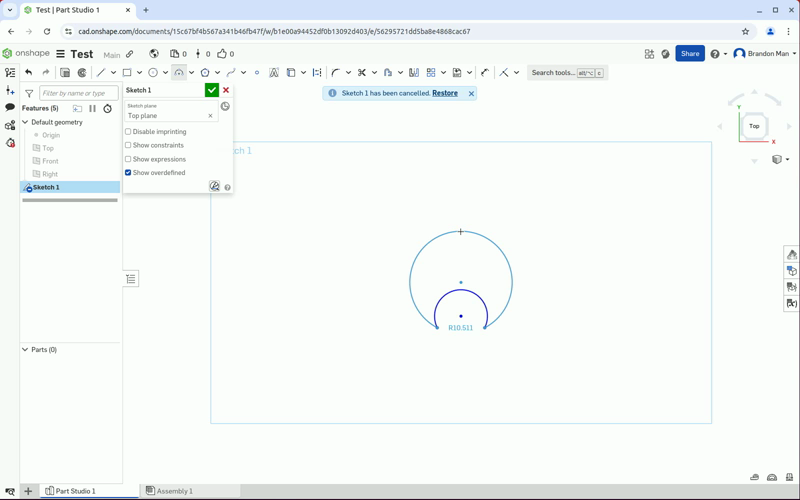
key_up(shift)
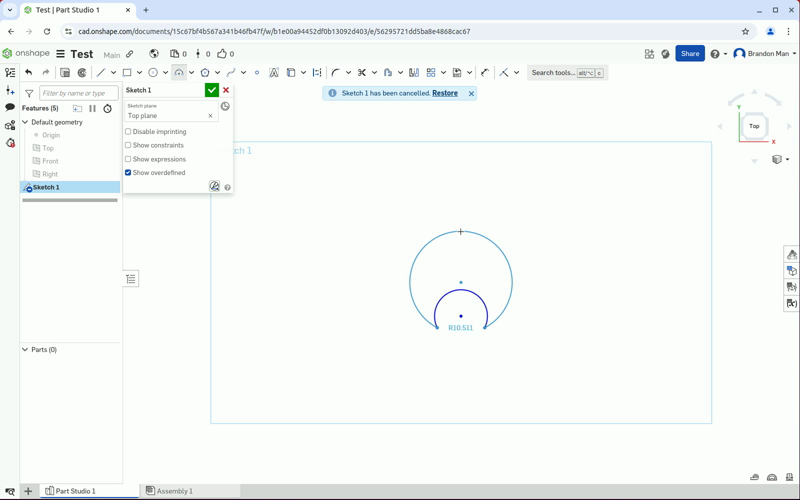
key(esc)
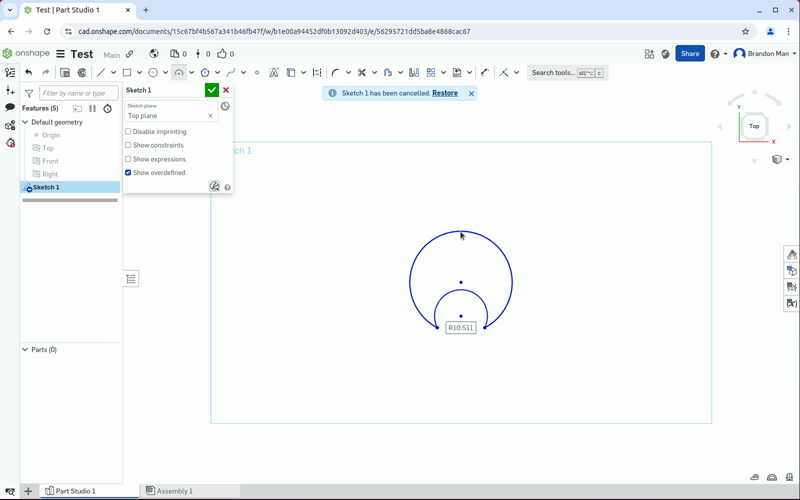
mouse_move(469, 275)
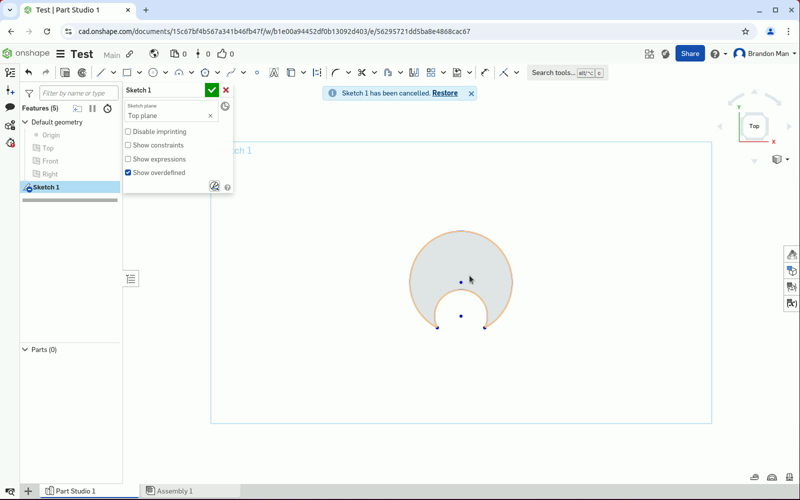
click(469, 275)
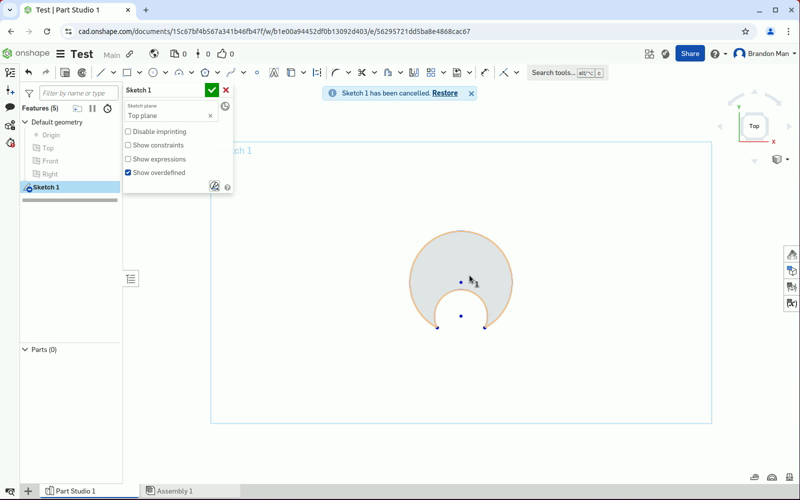
mouse_move(73, 352)
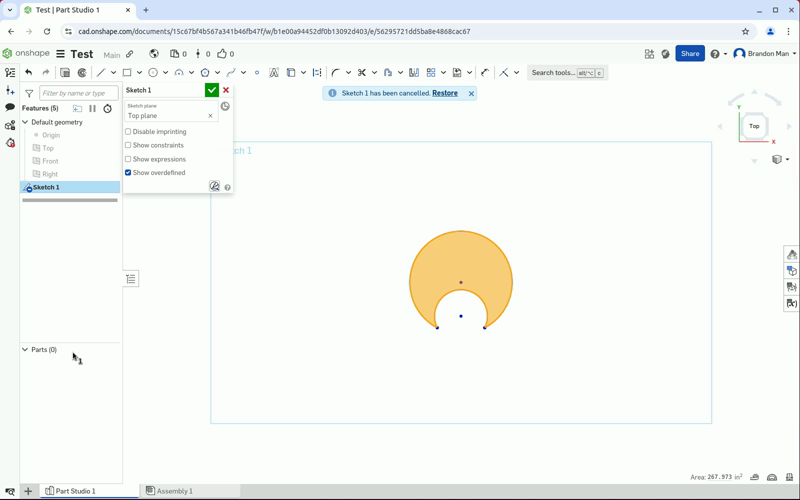
key(shift+y)
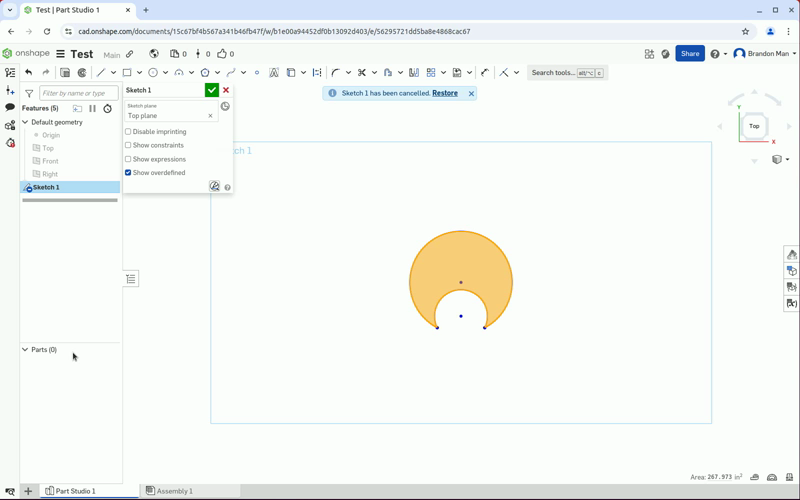
key(shift+e)
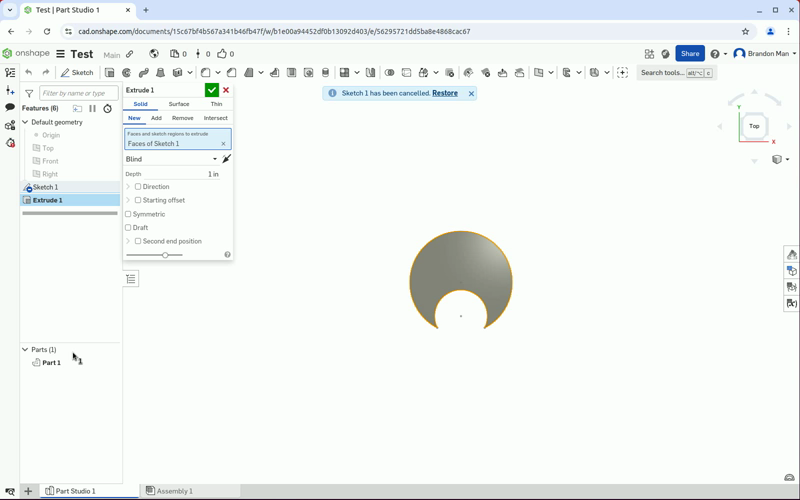
mouse_move(143, 106)
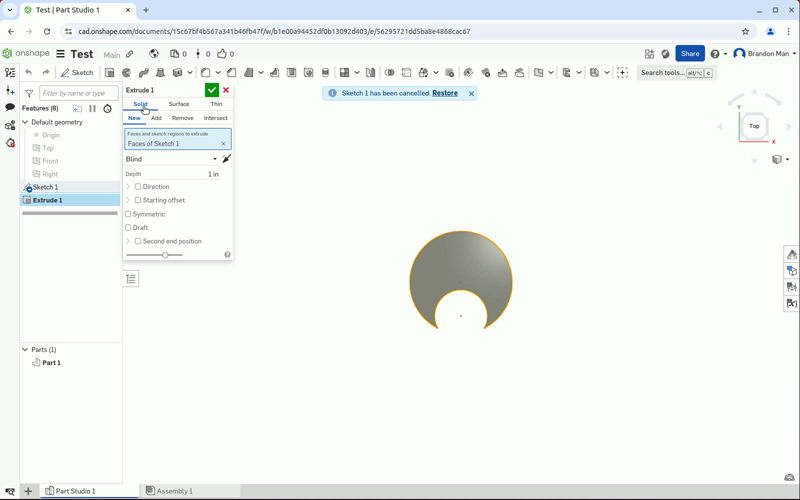
click(143, 106)
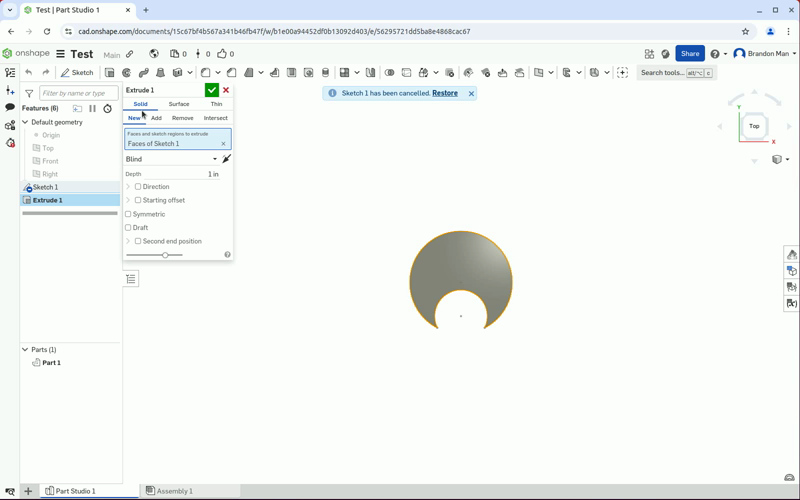
mouse_move(137, 120)
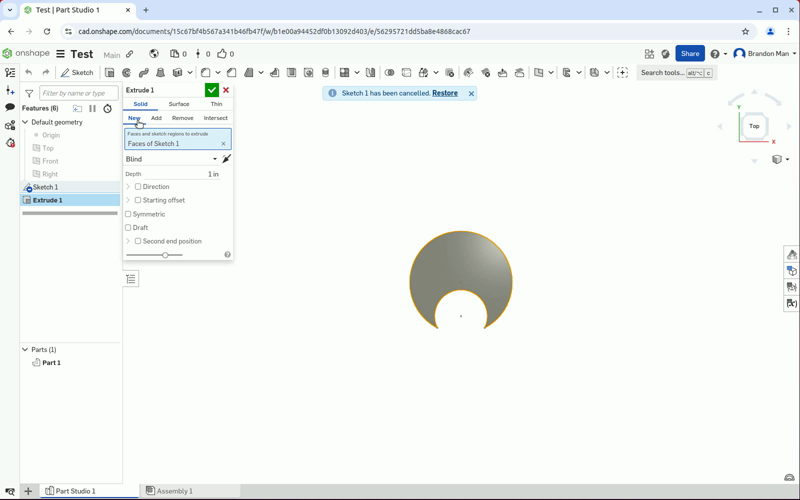
click(137, 120)
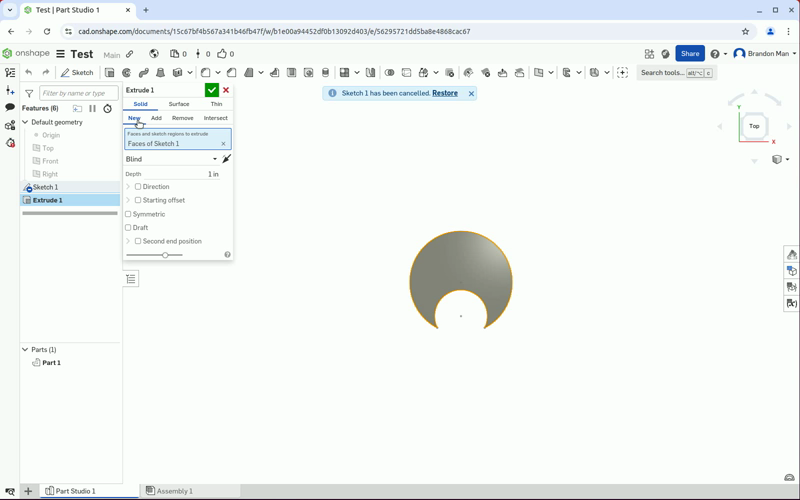
key(tab, 4)
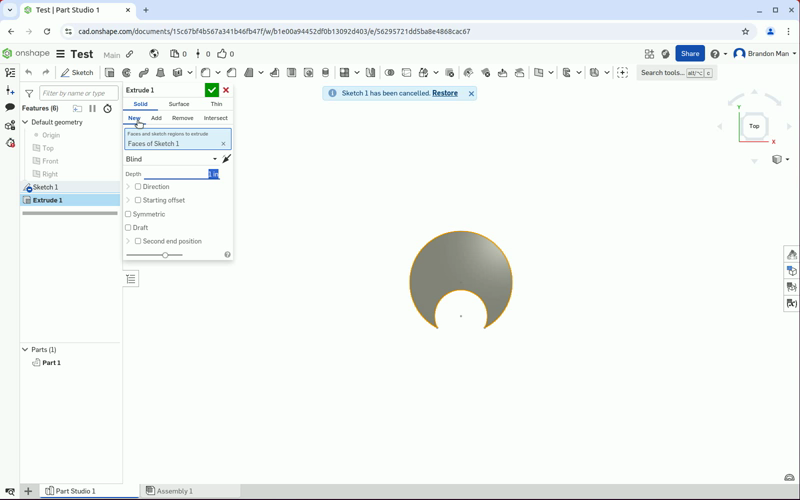
text(12.998)
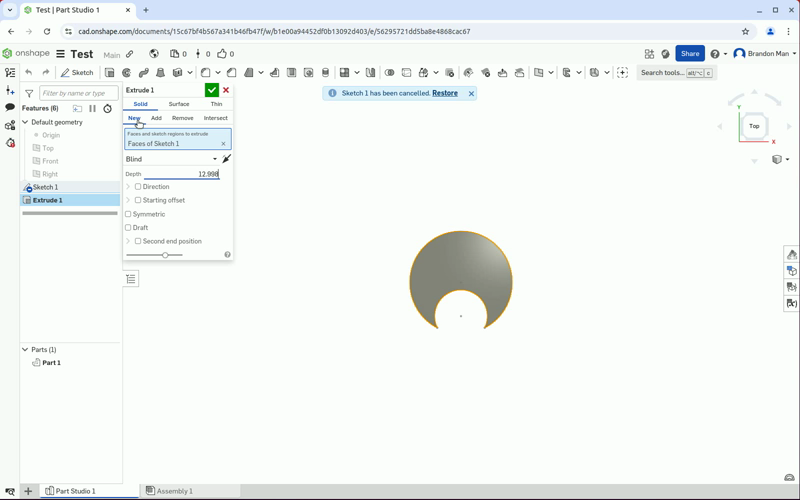
key(enter)
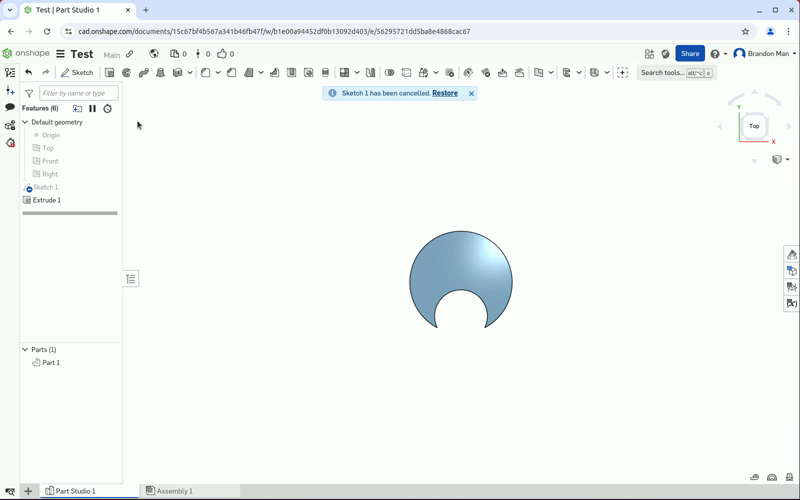
key(shift+h)
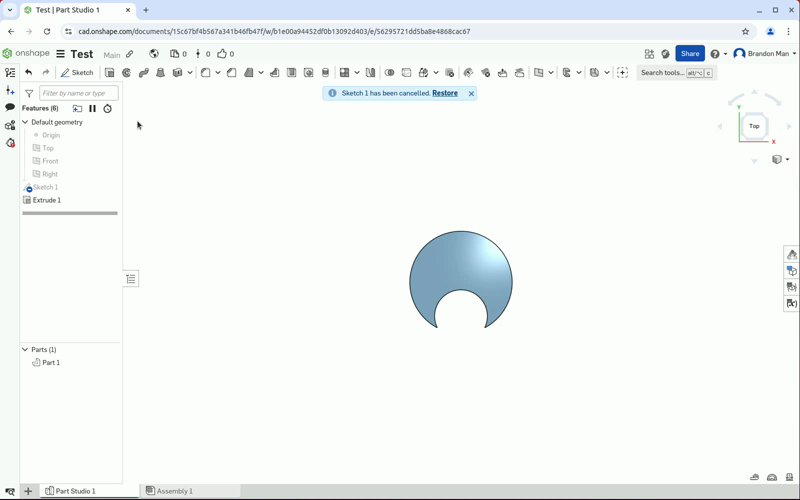
key(shift+h)
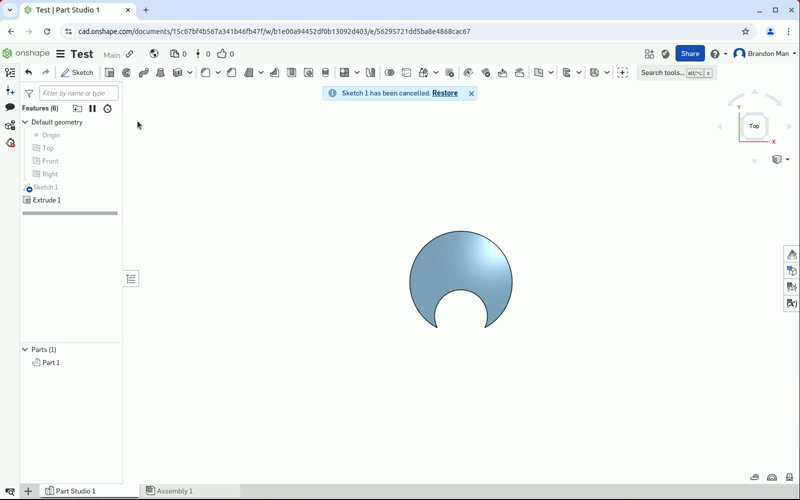
mouse_move(73, 189)
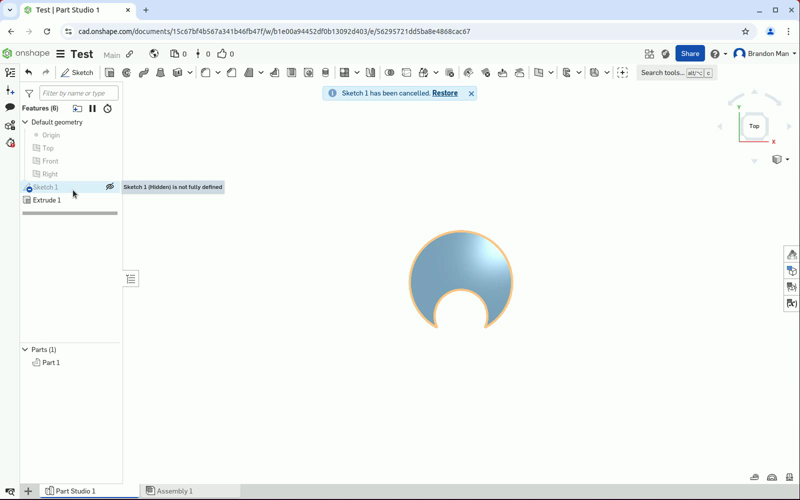
click(73, 189)
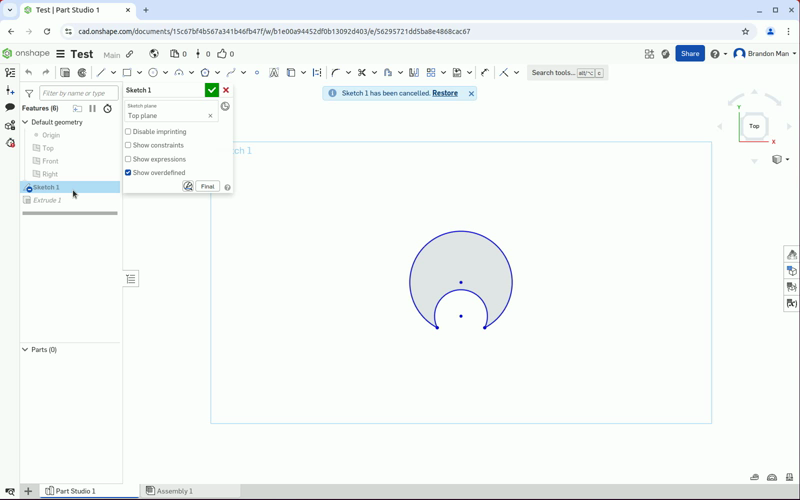
mouse_move(229, 92)
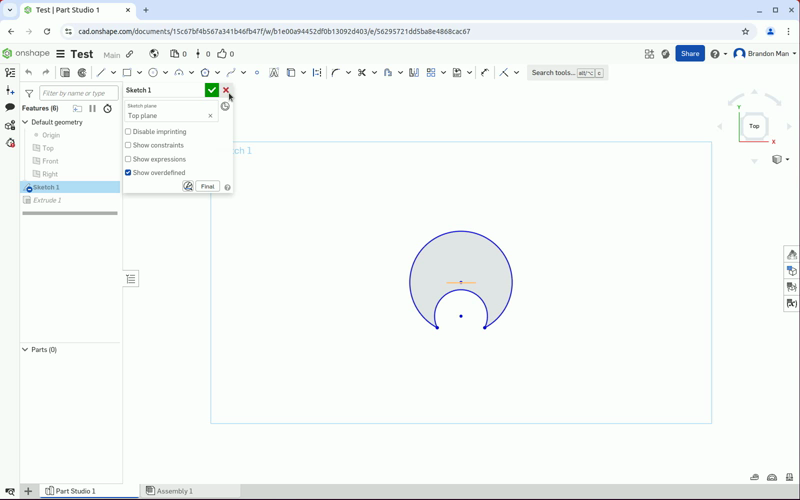
click(229, 92)
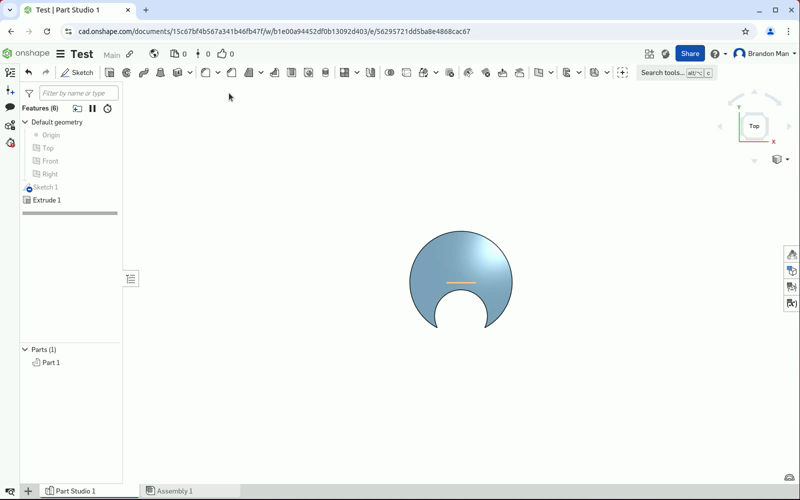
mouse_move(73, 352)
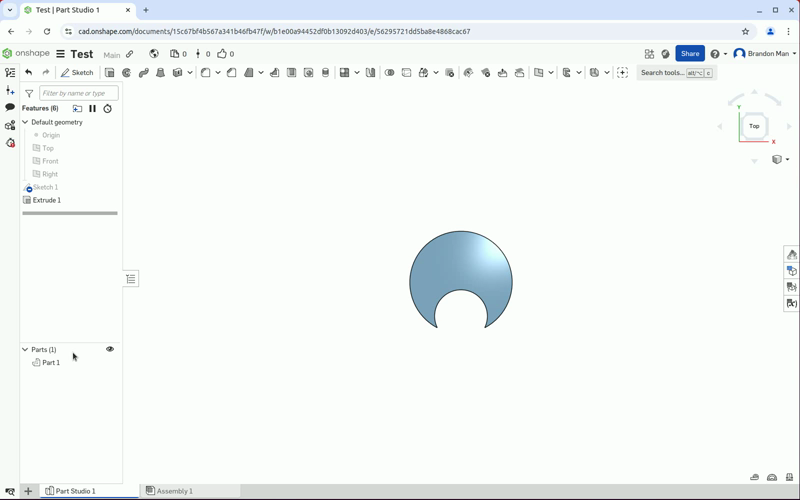
key(y)
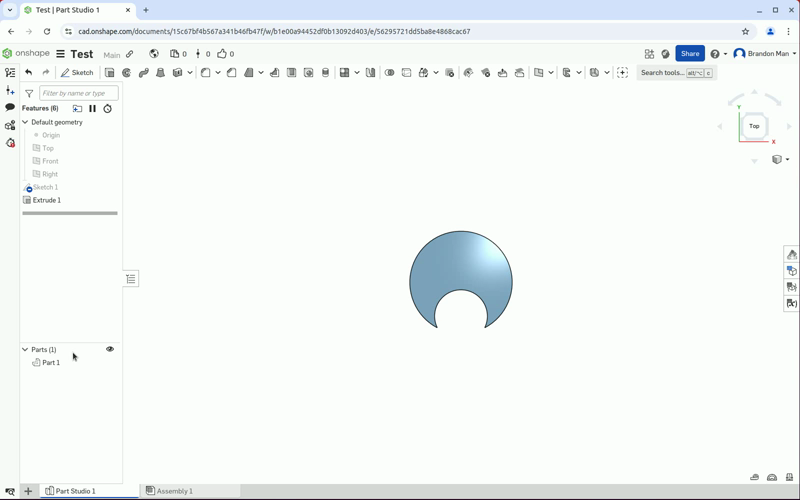
key(shift+p)
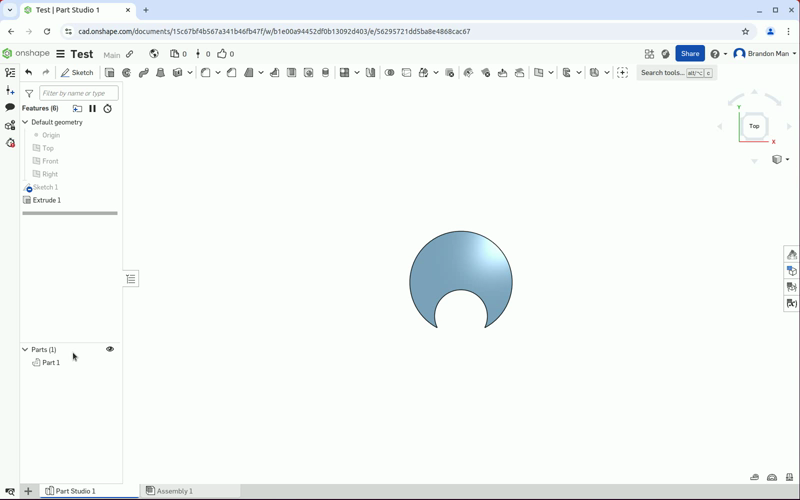
key(space)
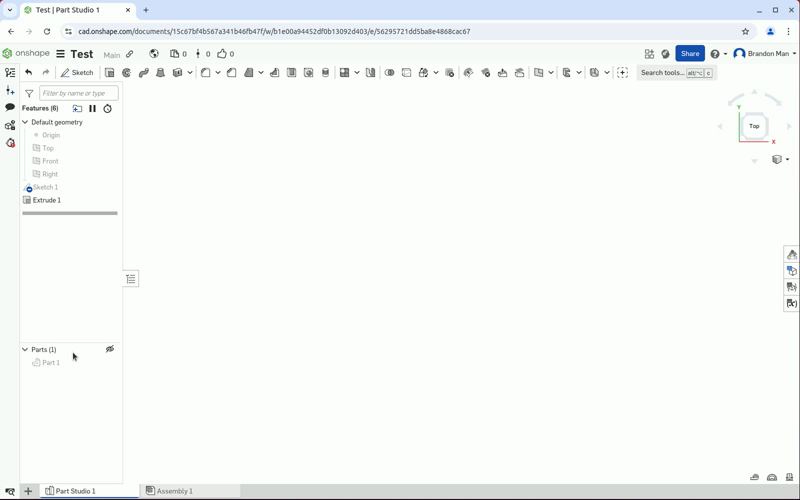
key_down(shift)
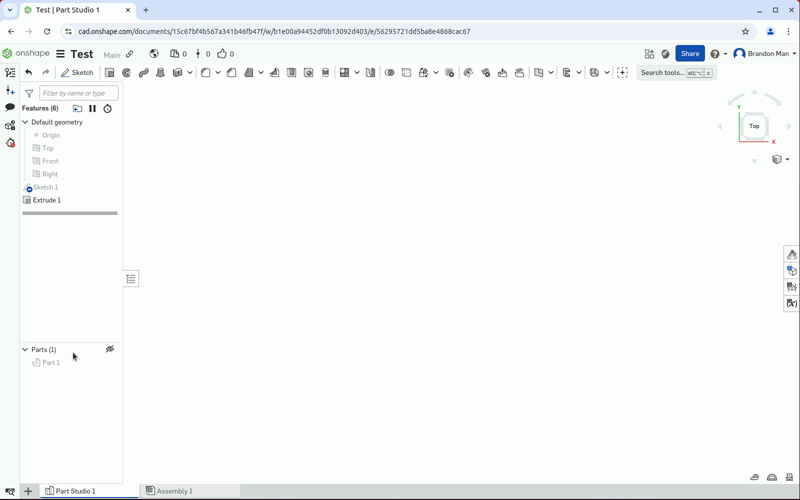
key(up)
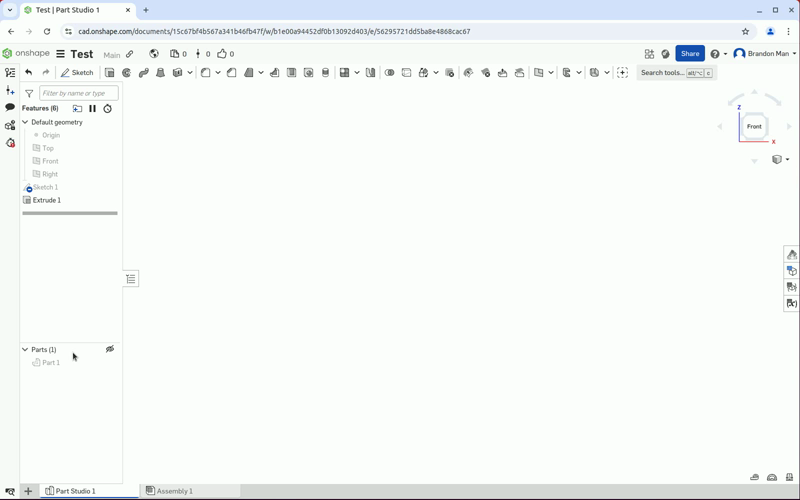
key_up(shift)
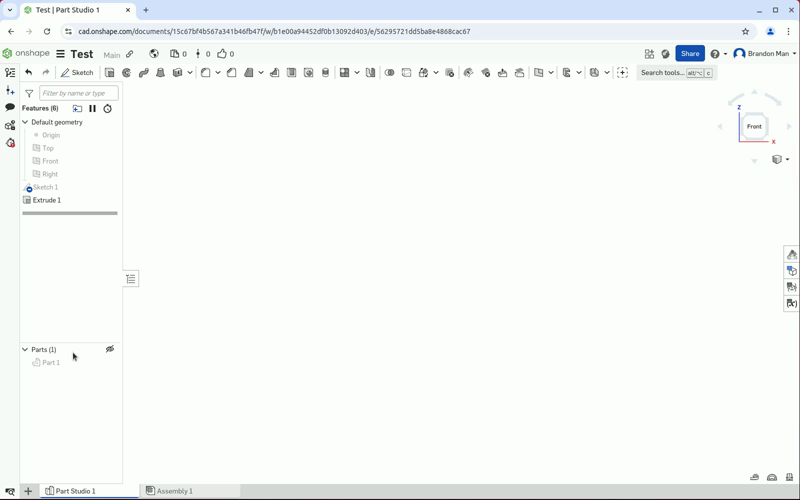
key(space)
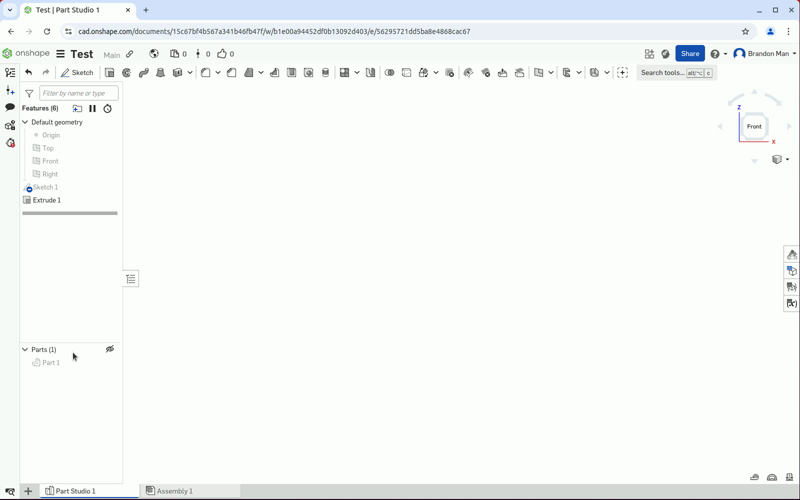
key_down(shift)
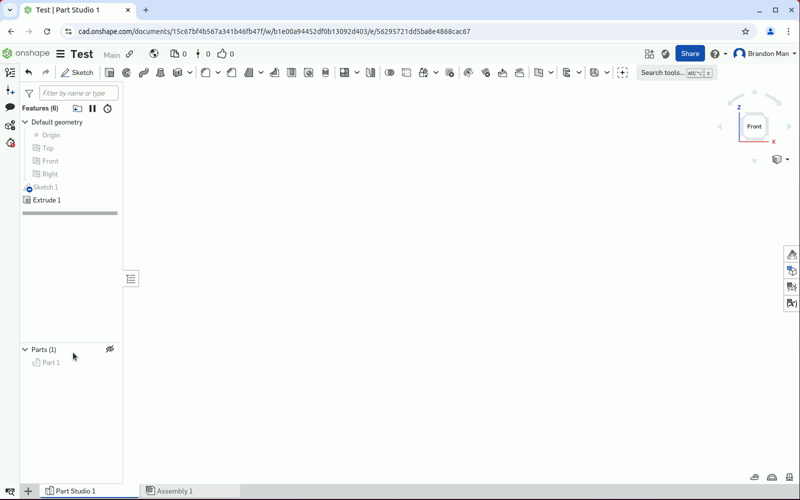
key(left)
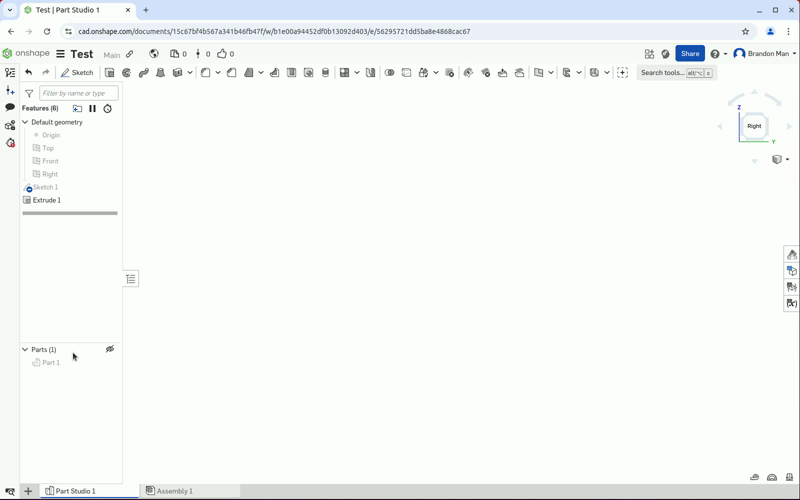
key_up(shift)
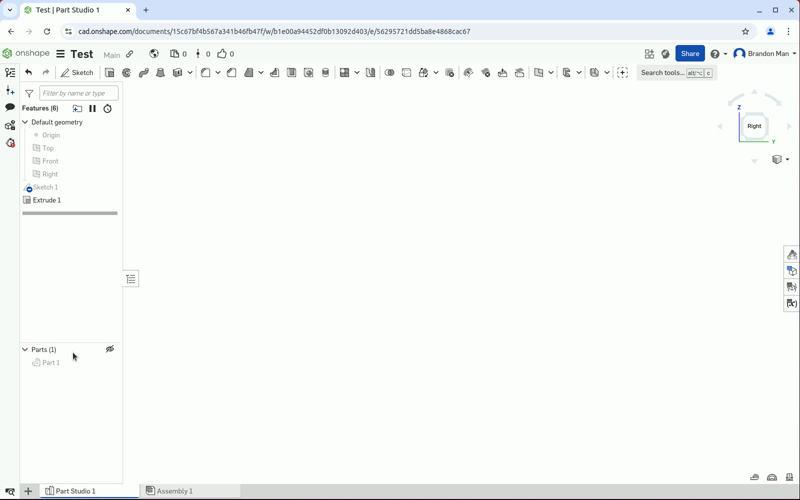
mouse_move(73, 352)
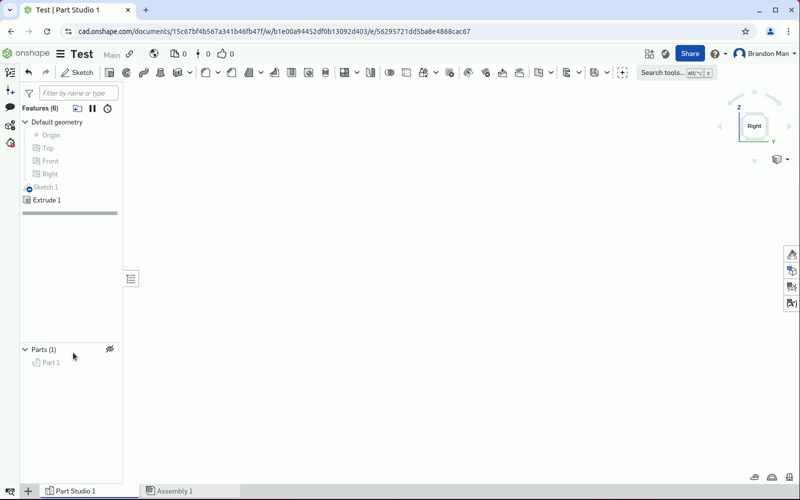
key(shift+y)
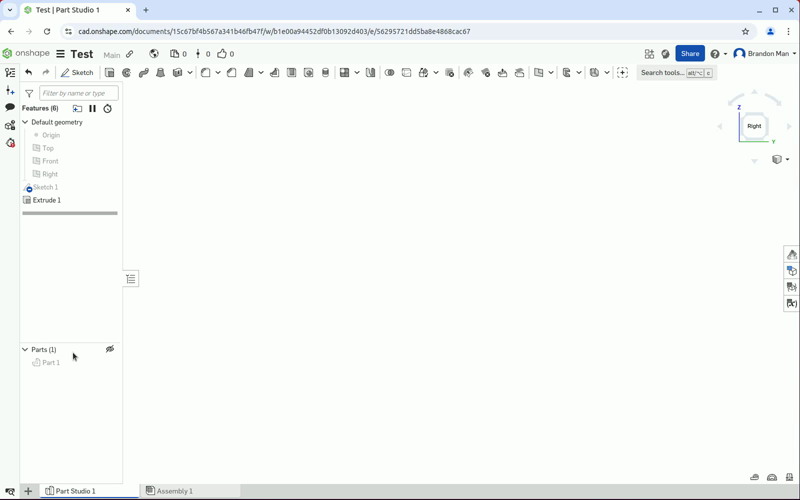
key(shift+s)
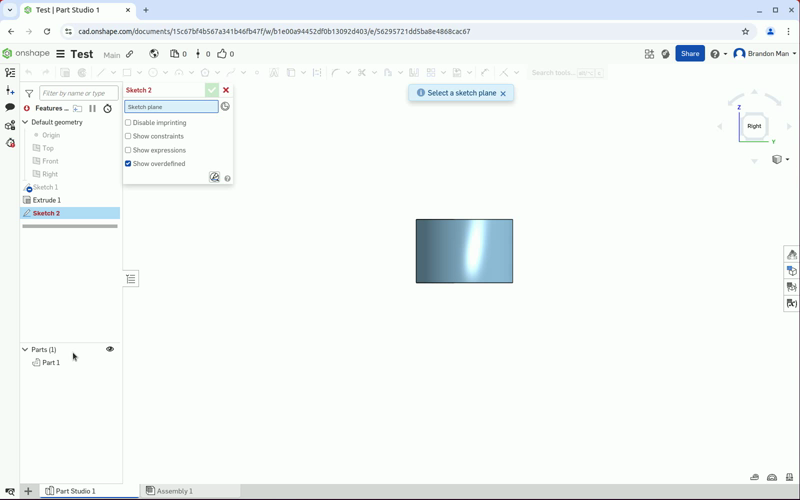
mouse_move(73, 176)
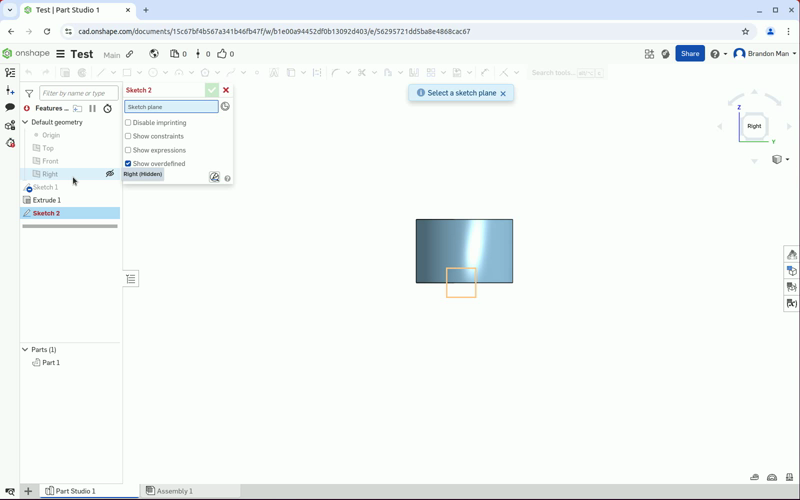
click(73, 176)
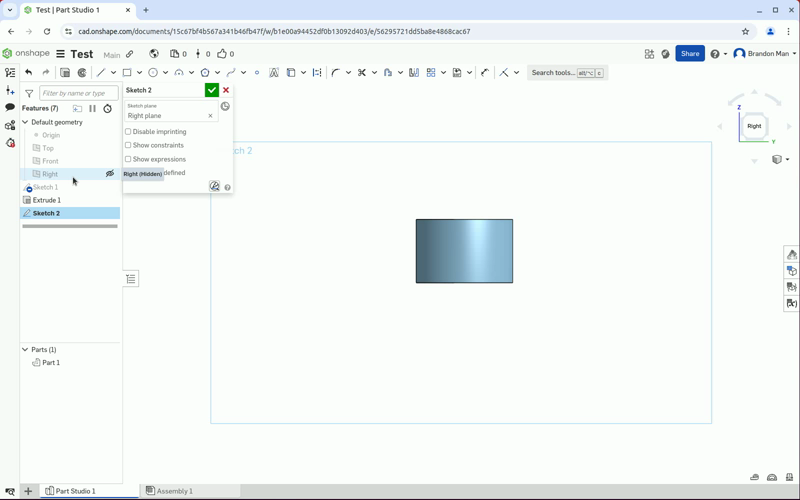
mouse_move(73, 352)
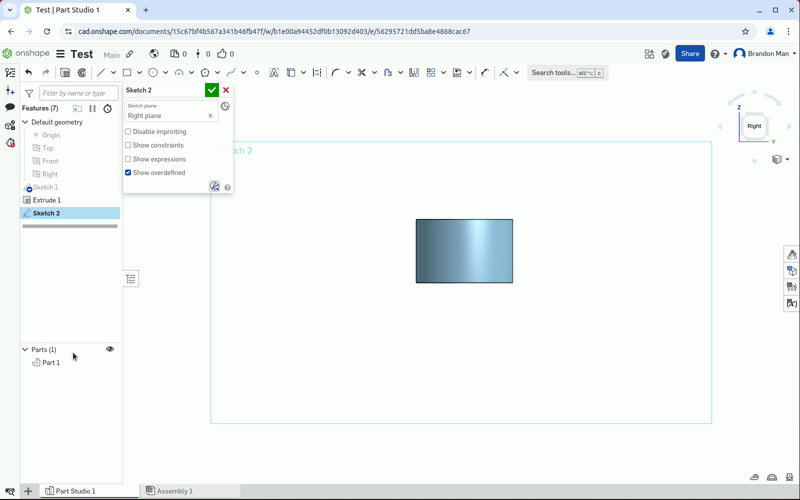
key(y)
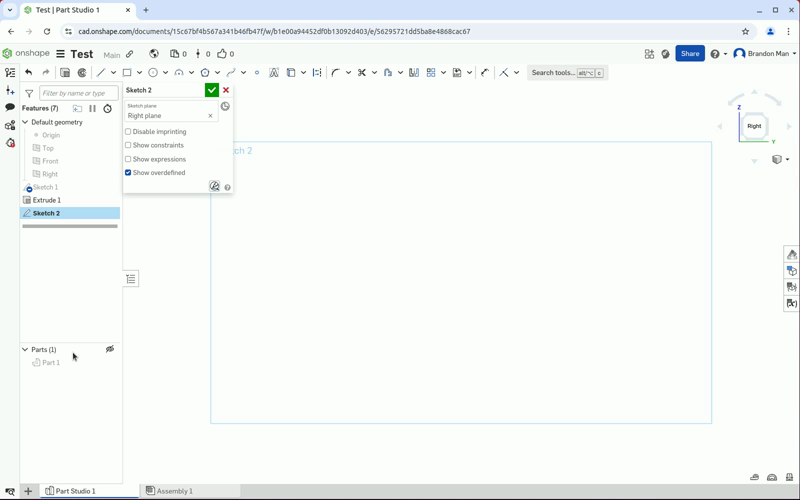
key(c)
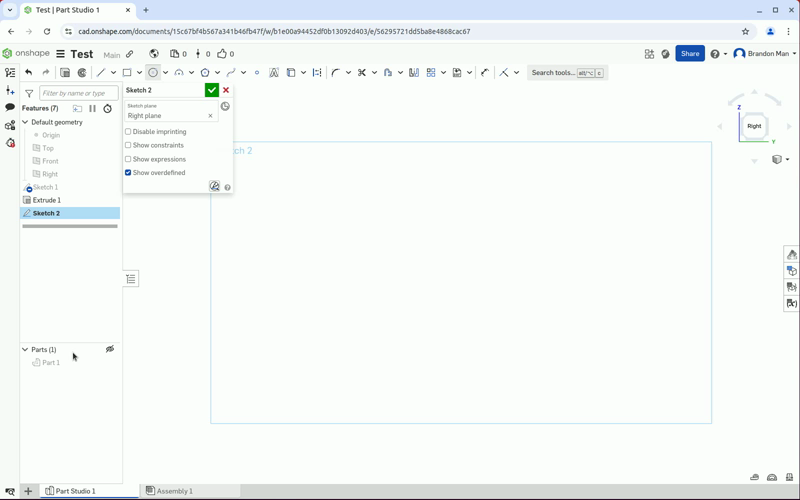
key_down(shift)
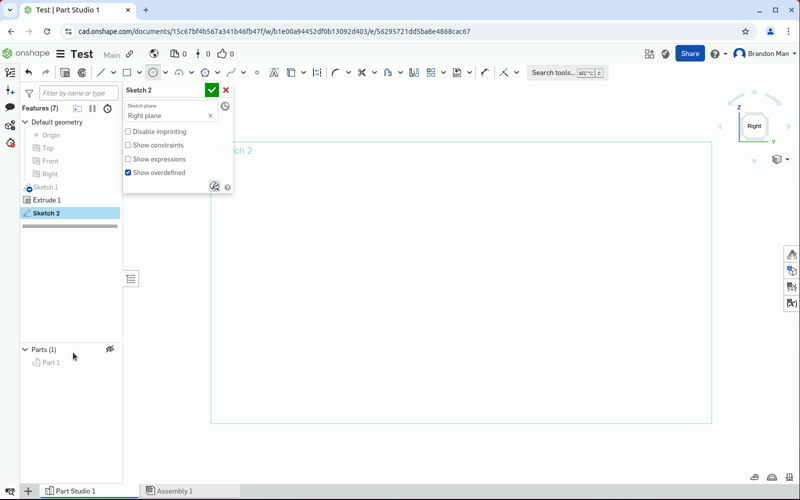
mouse_move(483, 245)
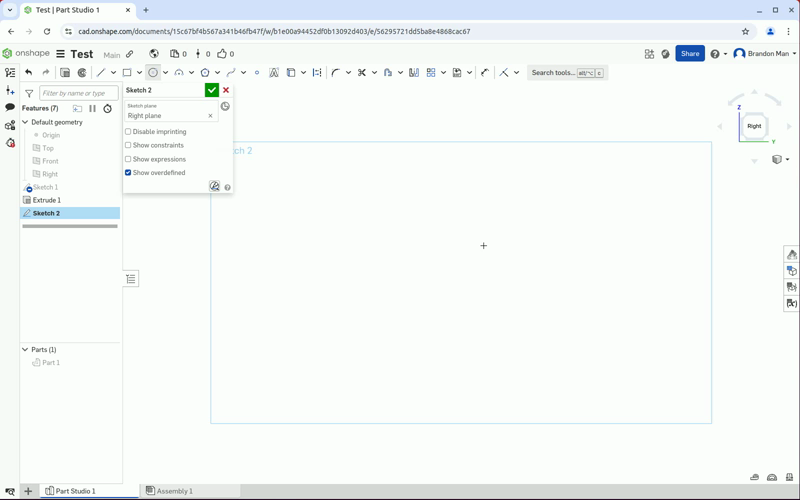
click(483, 245)
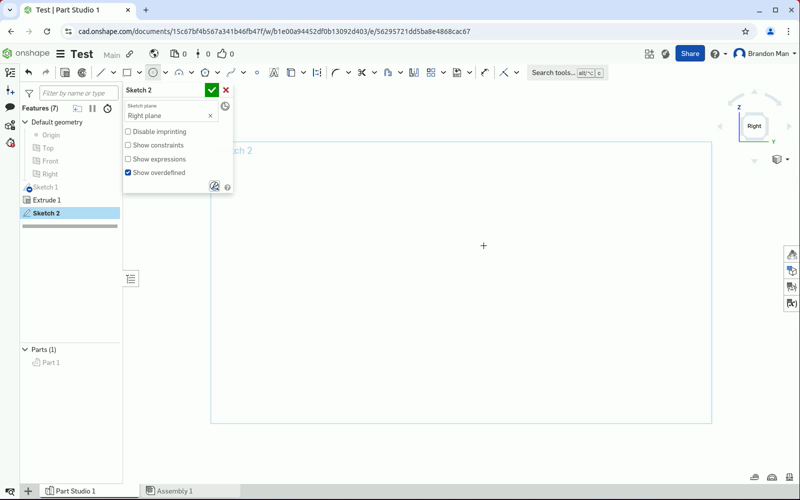
key_up(shift)
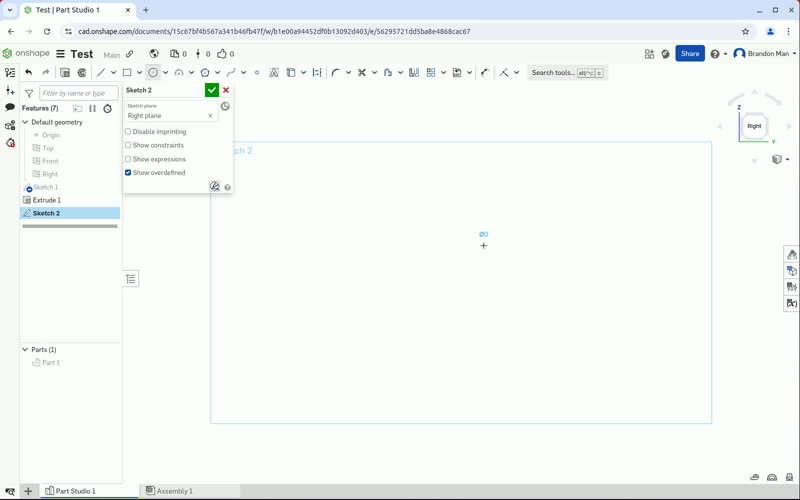
mouse_move(501, 245)
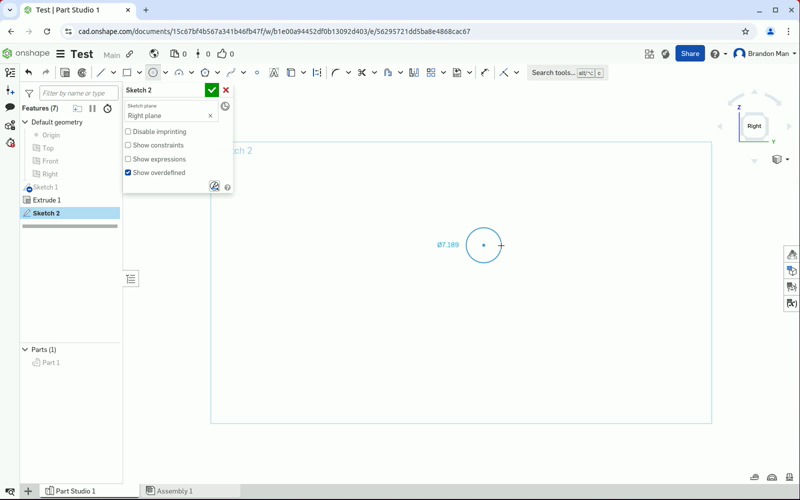
click(501, 245)
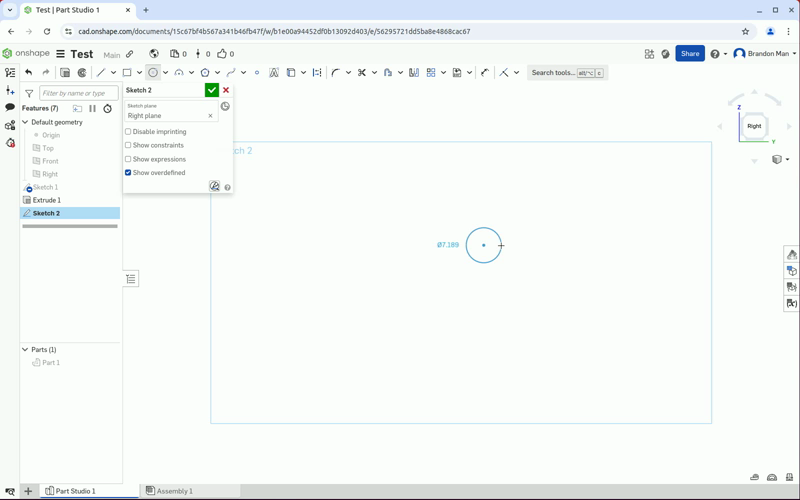
key(esc)
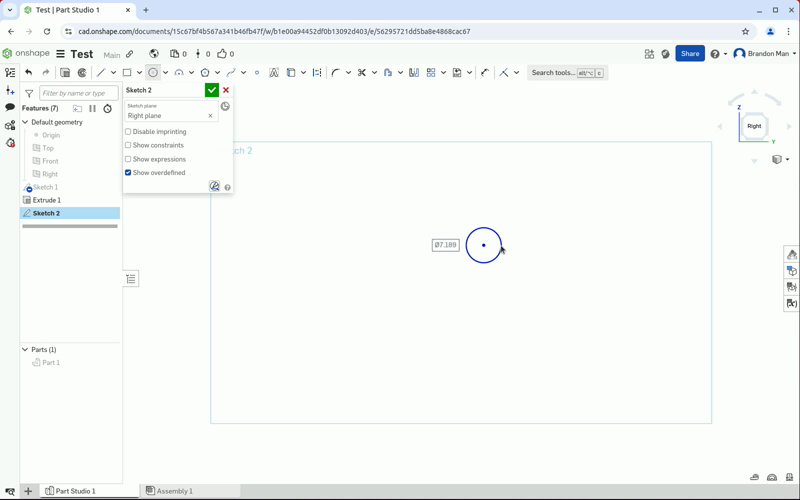
mouse_move(477, 240)
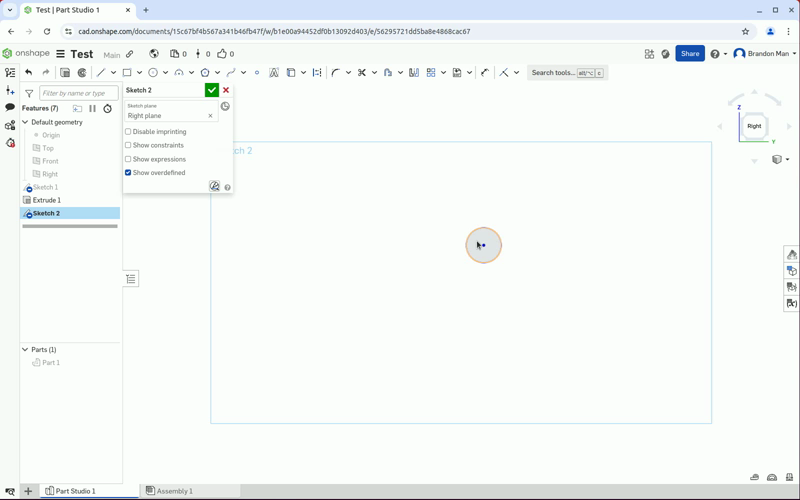
scroll(6)
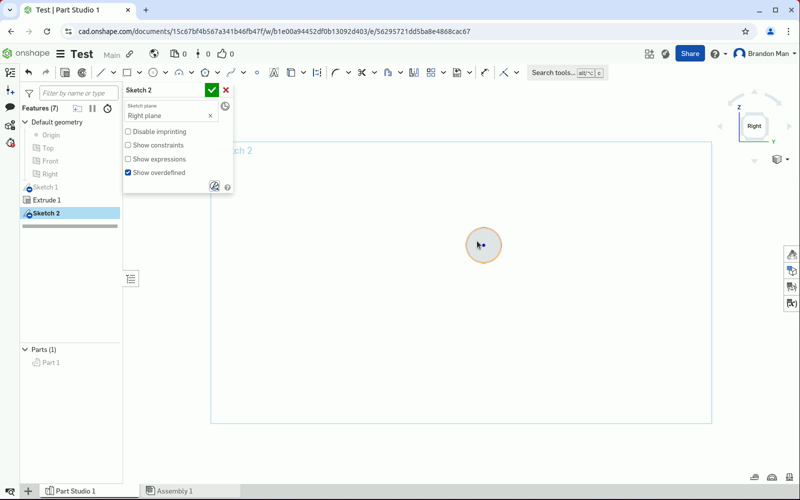
scroll(6)
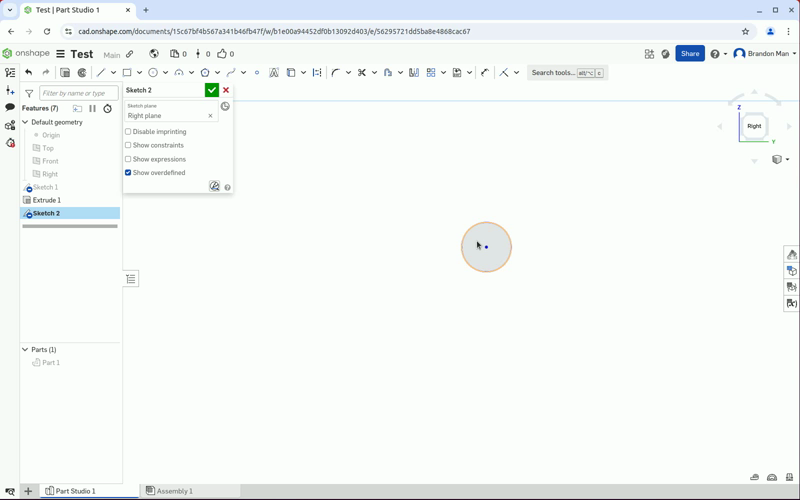
scroll(6)
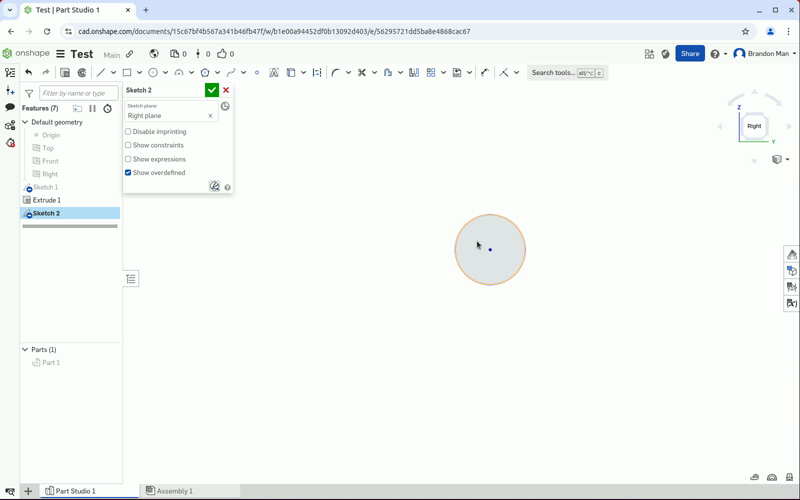
scroll(6)
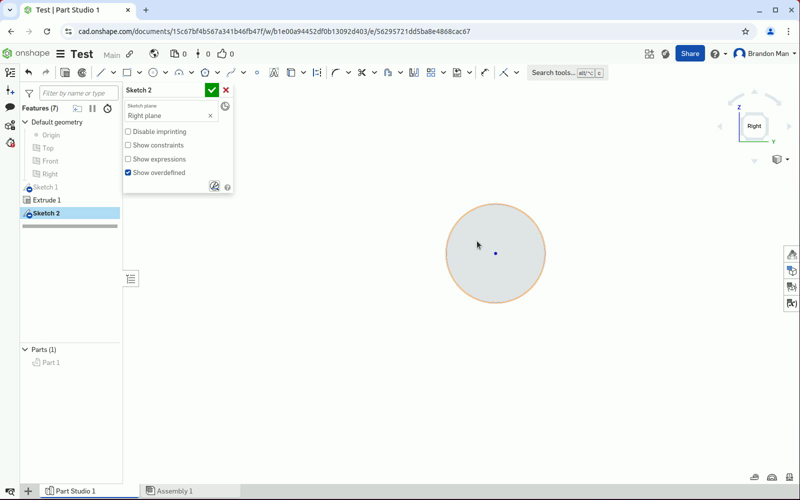
scroll(6)
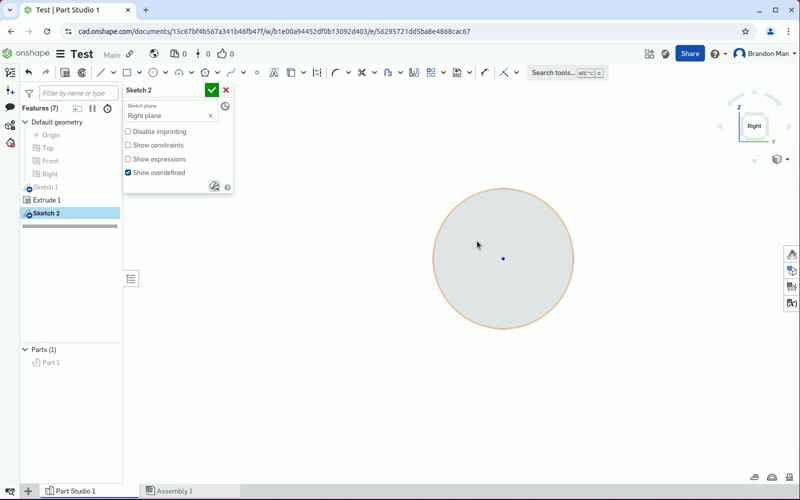
scroll(6)
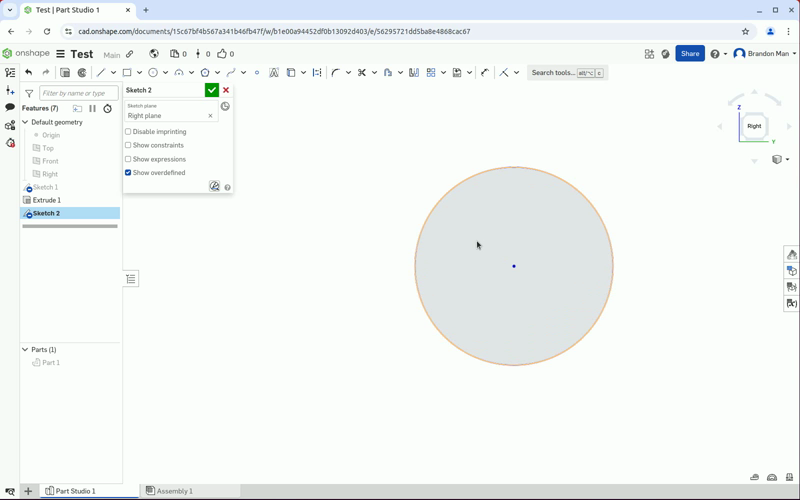
scroll(6)
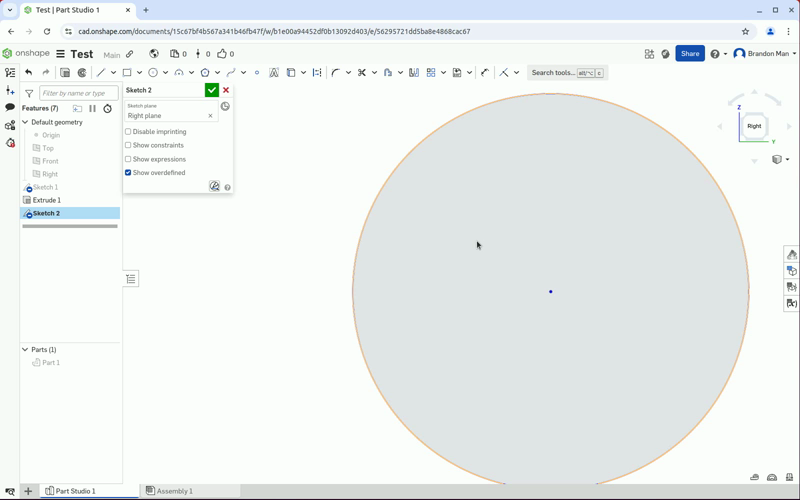
click(477, 240)
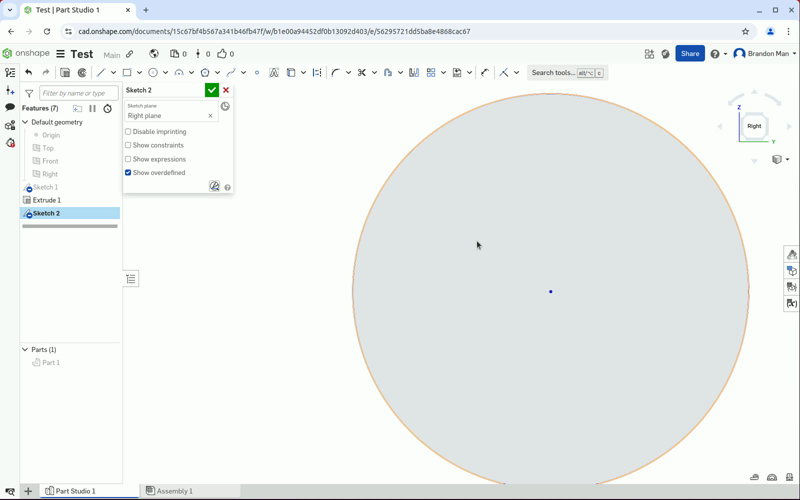
scroll(-6)
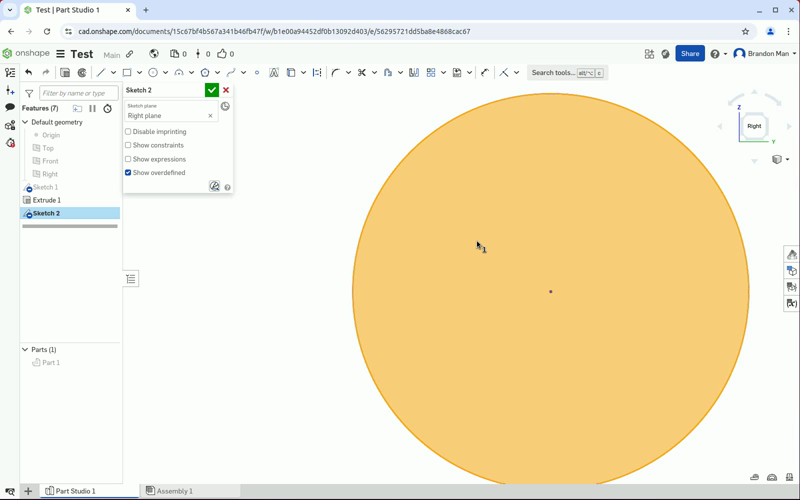
scroll(-6)
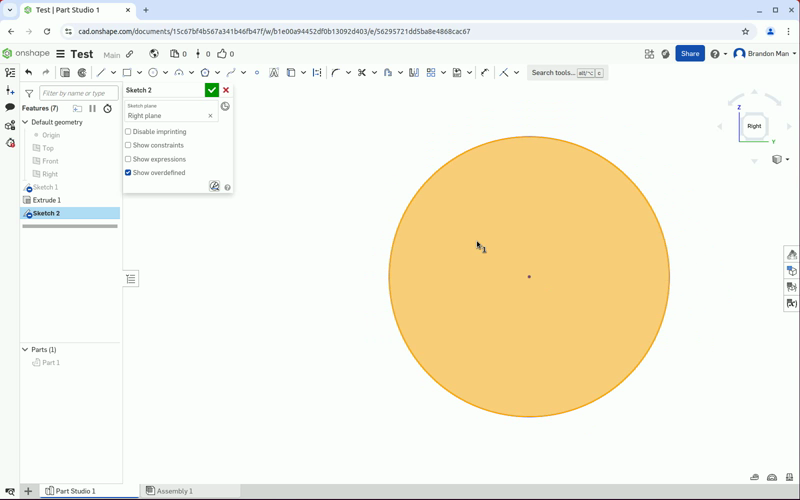
scroll(-6)
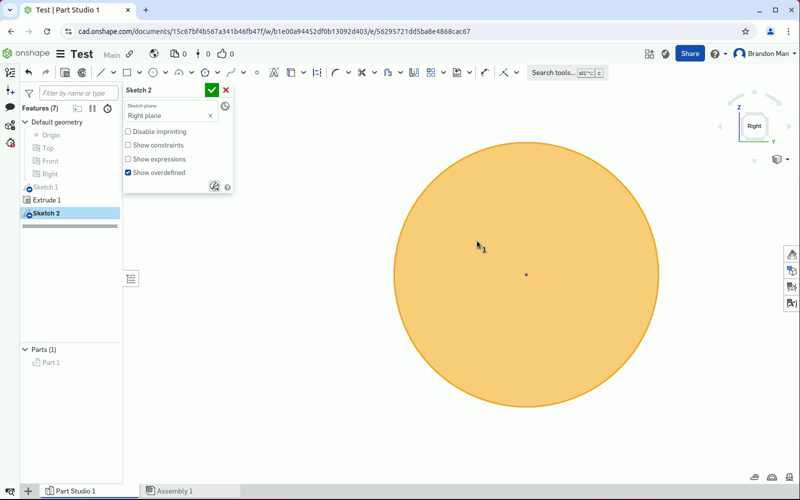
scroll(-6)
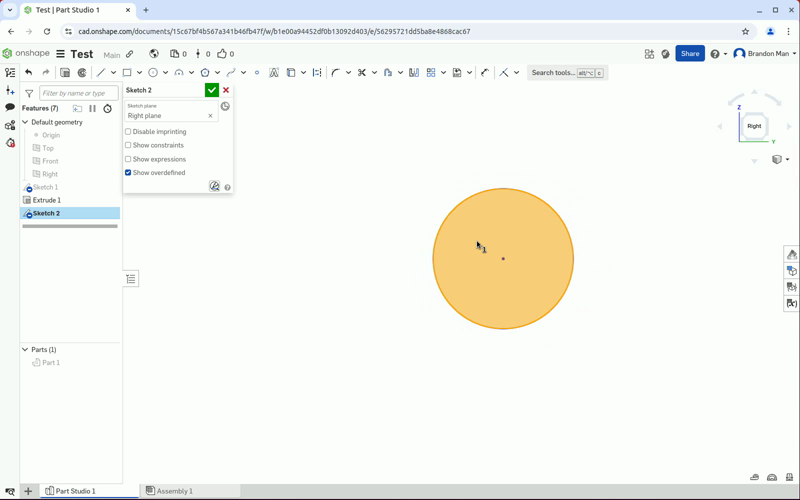
scroll(-6)
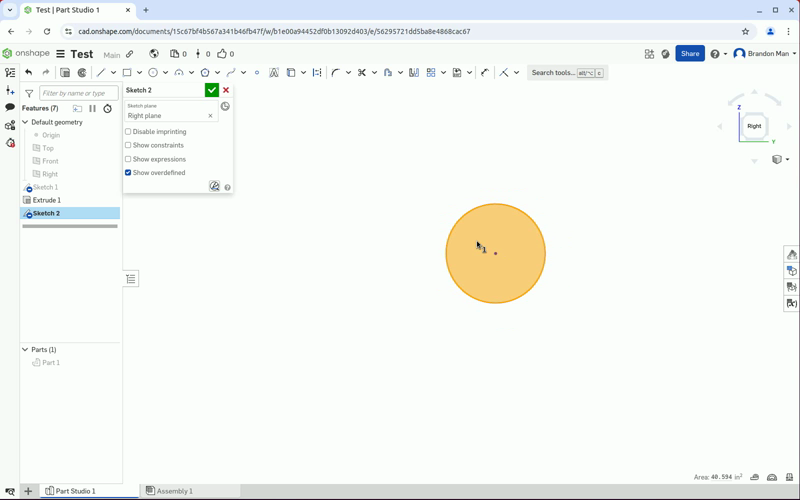
scroll(-6)
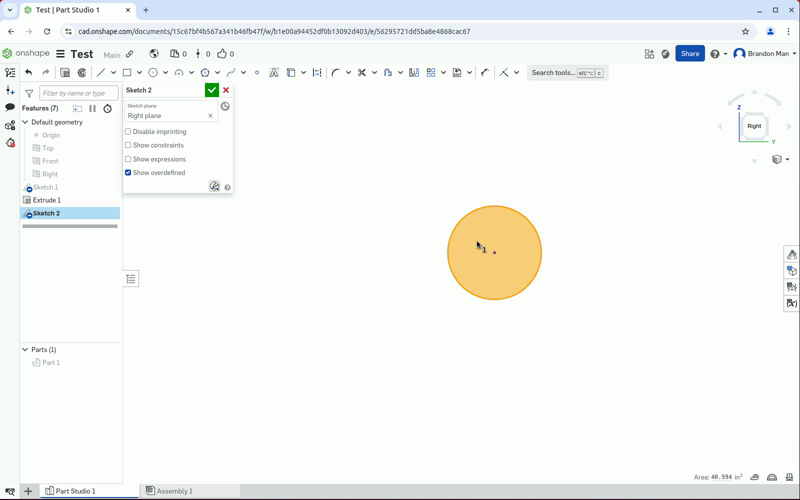
scroll(-6)
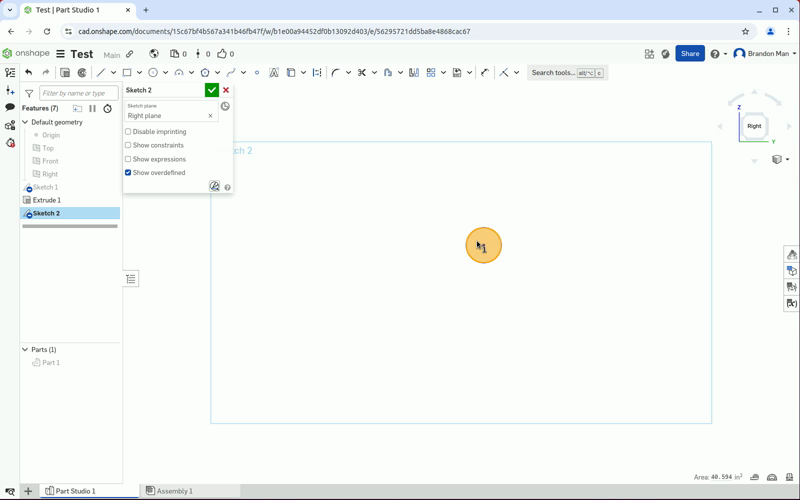
mouse_move(73, 352)
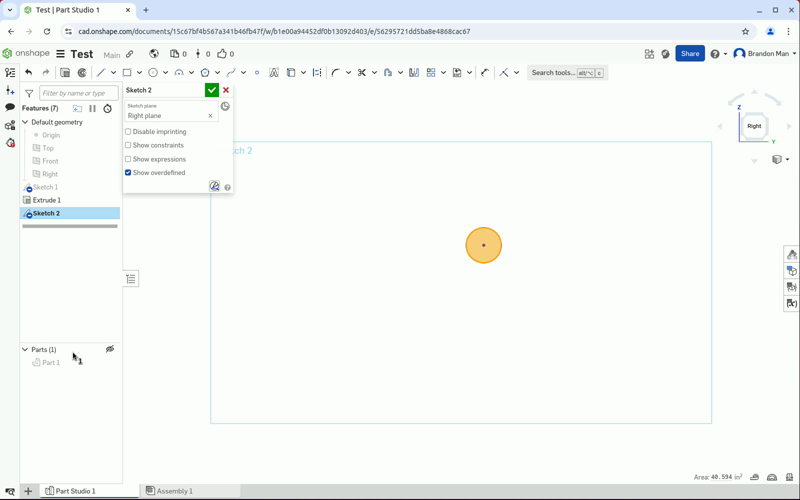
key(shift+y)
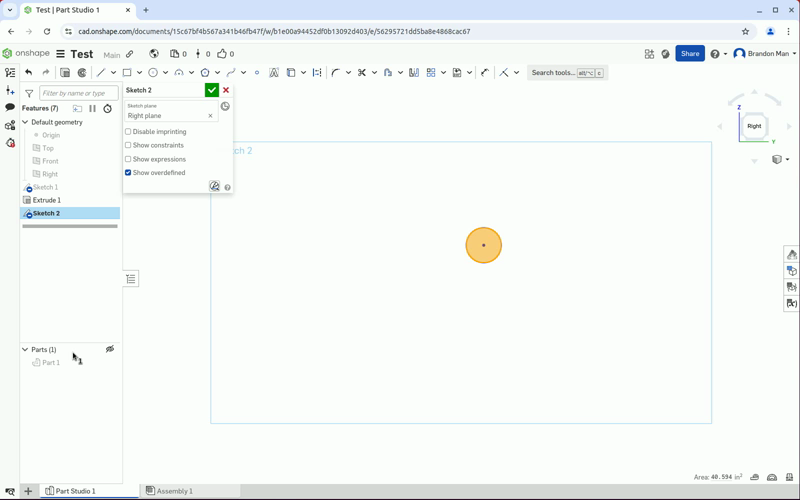
key(shift+e)
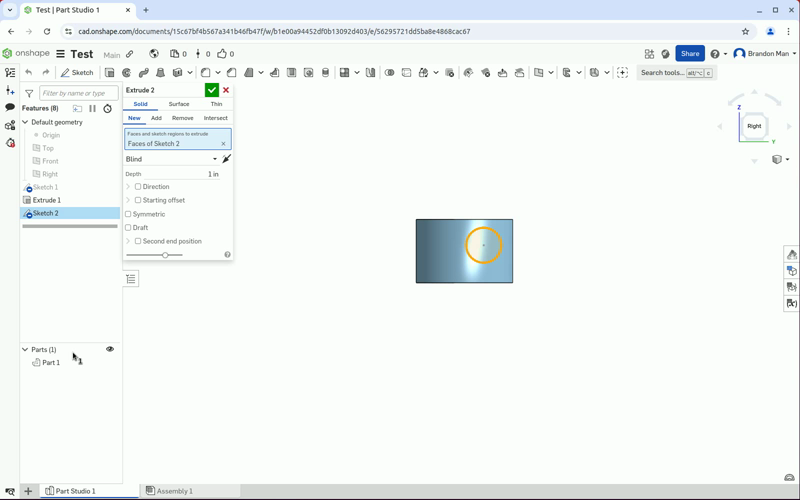
mouse_move(143, 106)
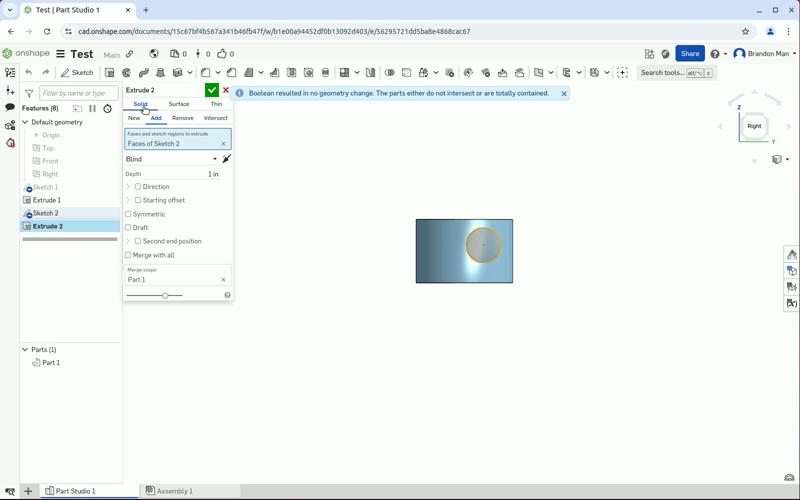
click(143, 106)
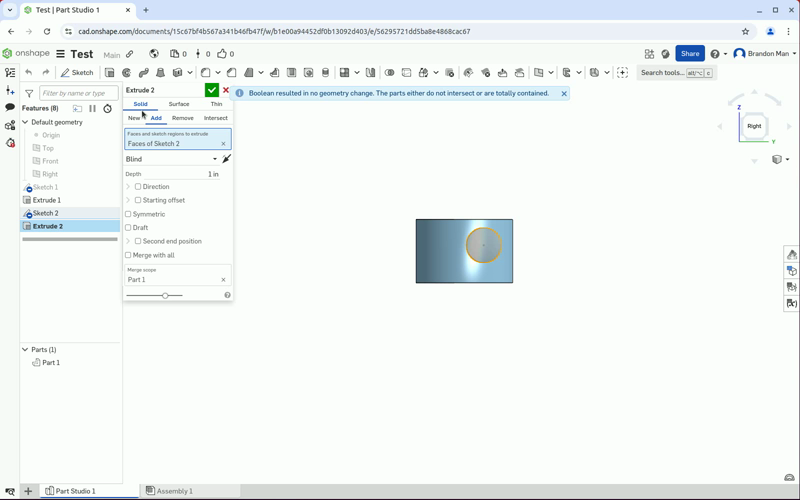
mouse_move(137, 120)
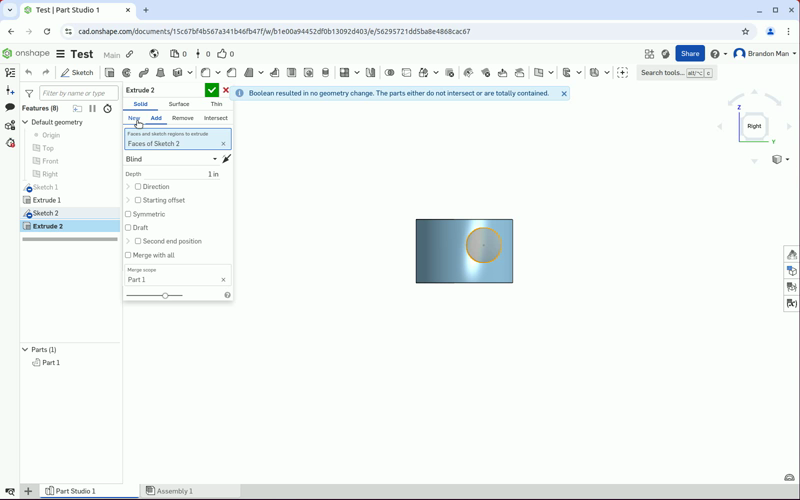
click(137, 120)
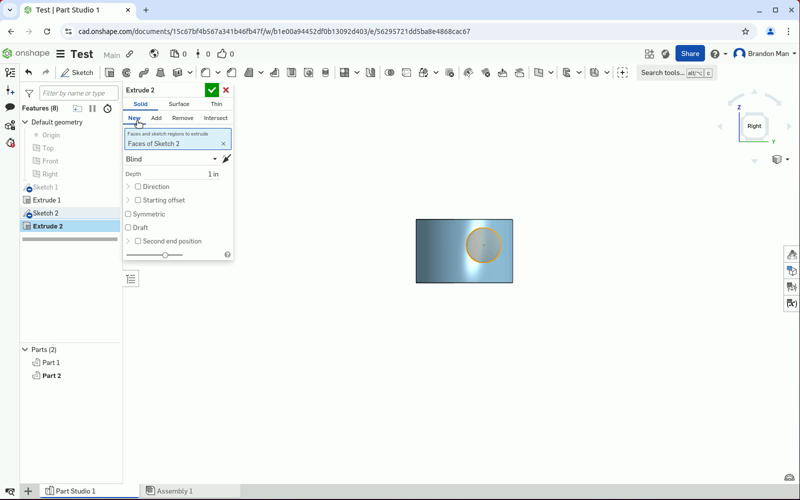
key(tab, 4)
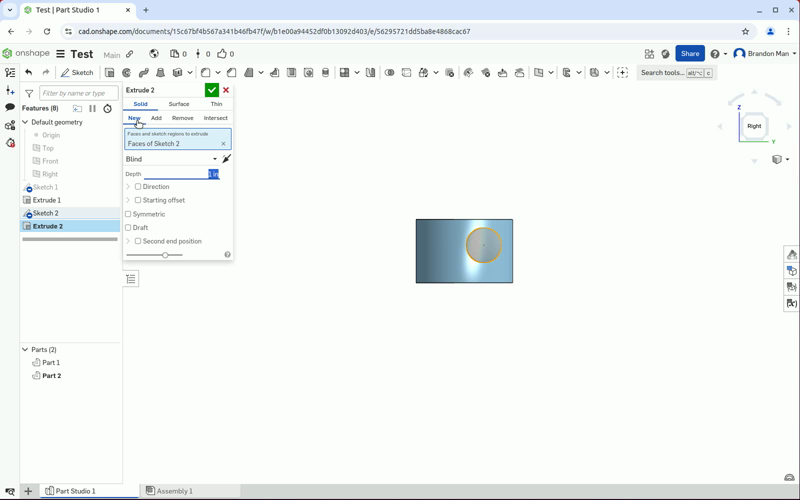
text(46.216)
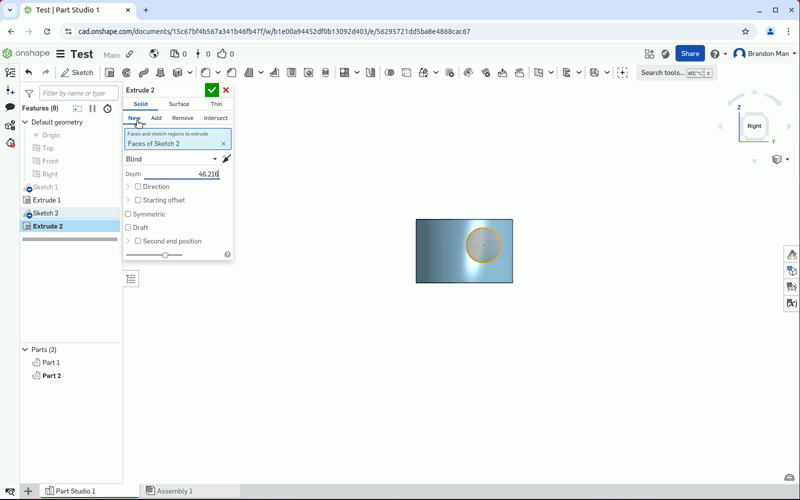
key(tab, 3)
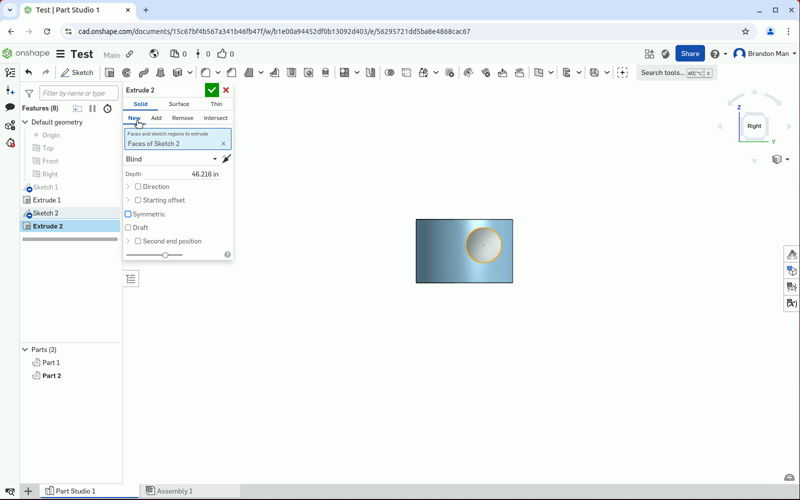
key(space)
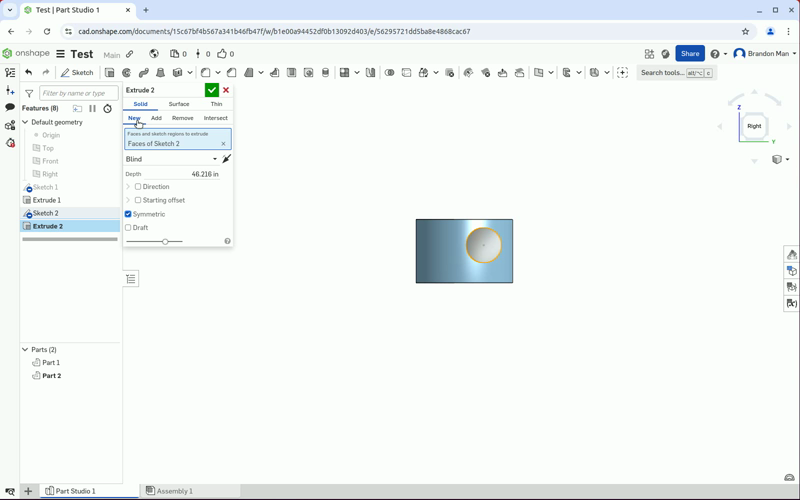
key(enter)
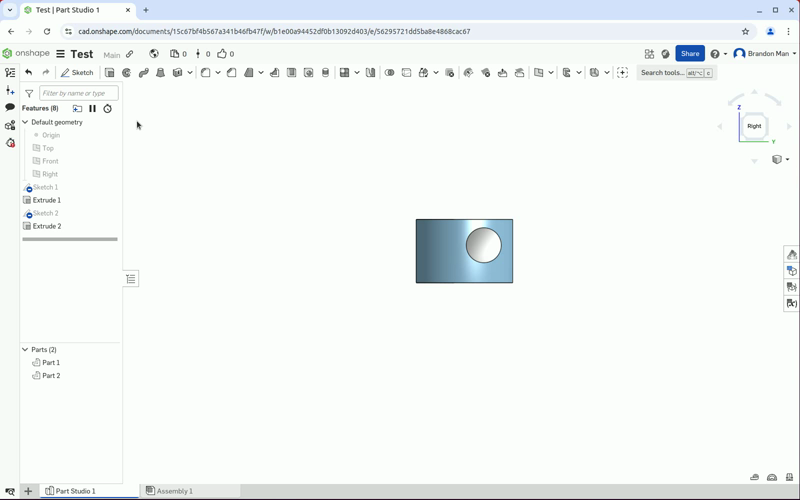
key(shift+h)
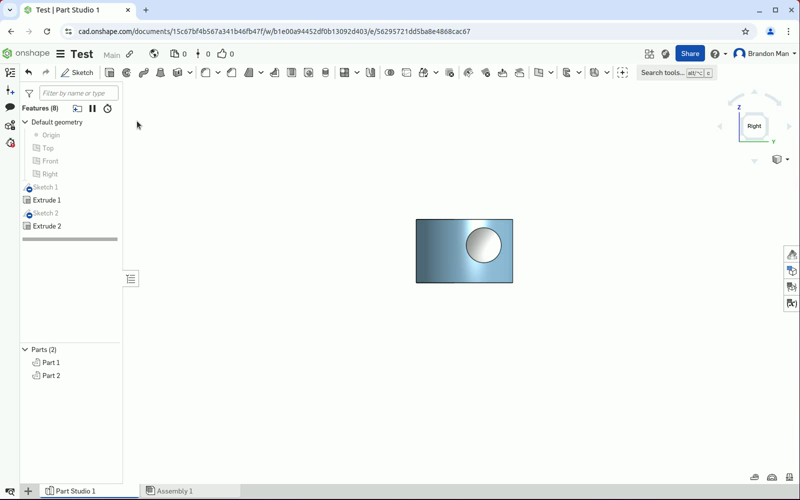
key(shift+h)
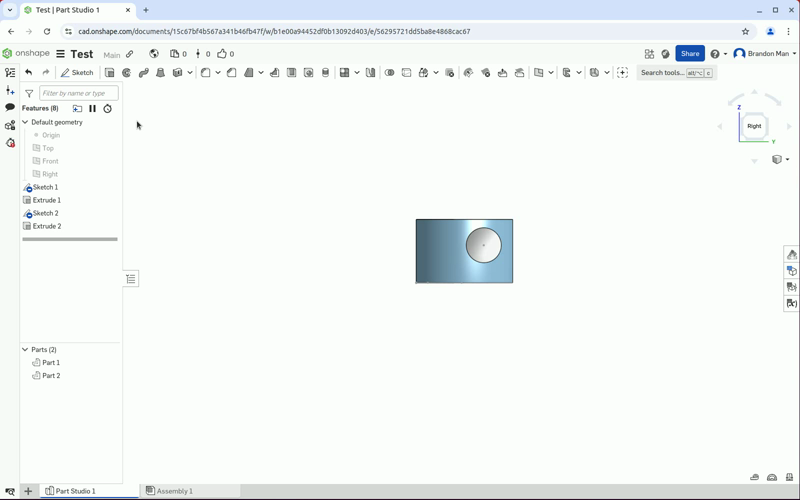
key(shift+7)
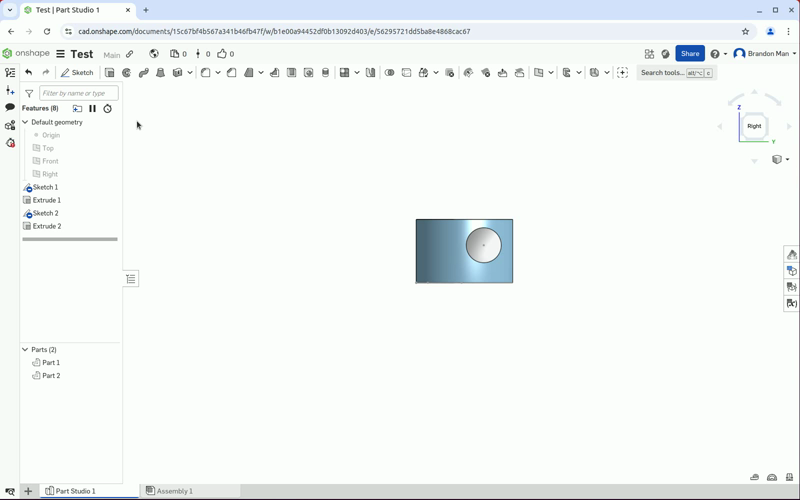
key(right, 2)
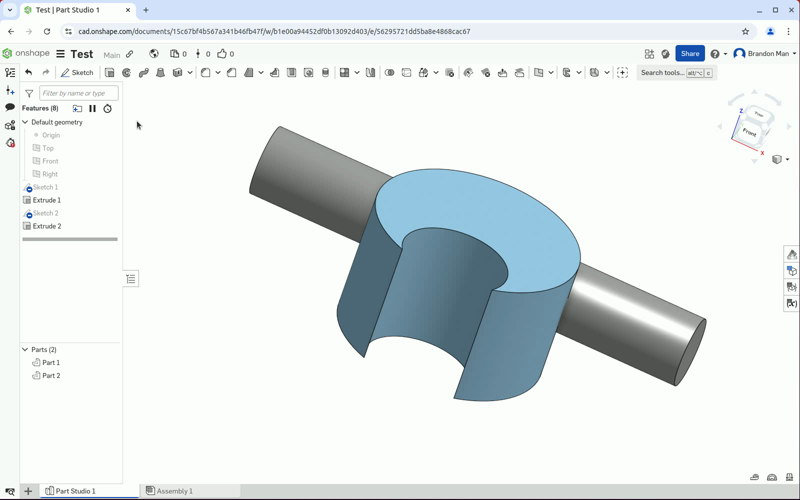
key(down, 2)
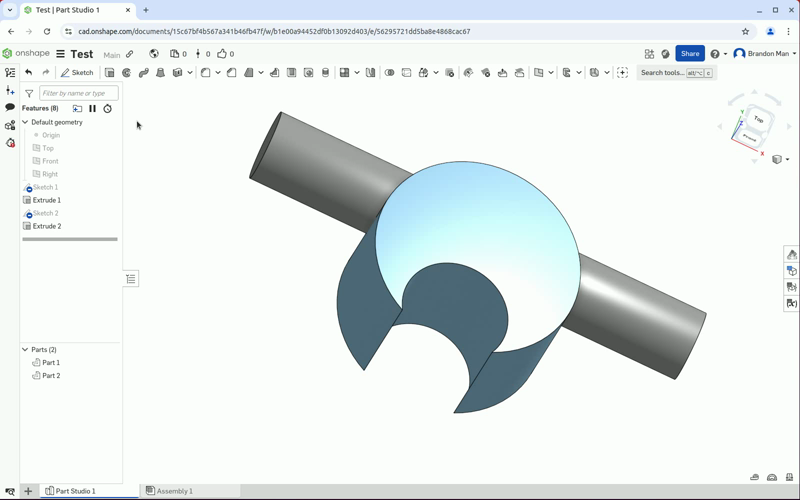
key(up, 2)
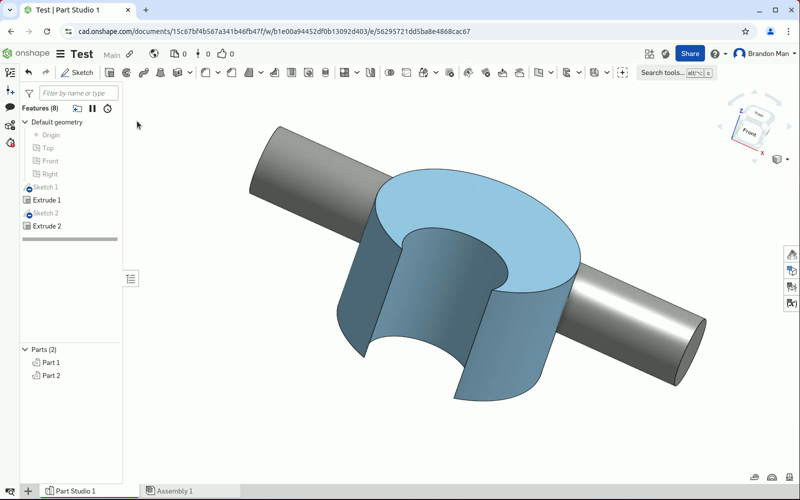
key(left, 2)
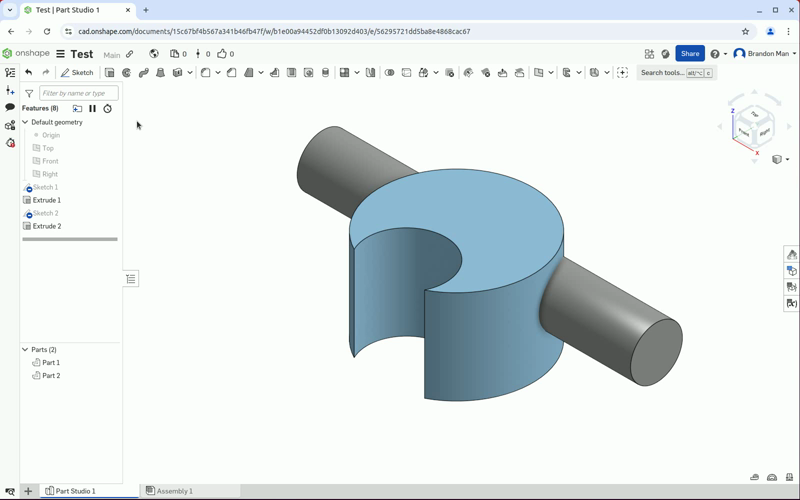
mouse_move(73, 189)
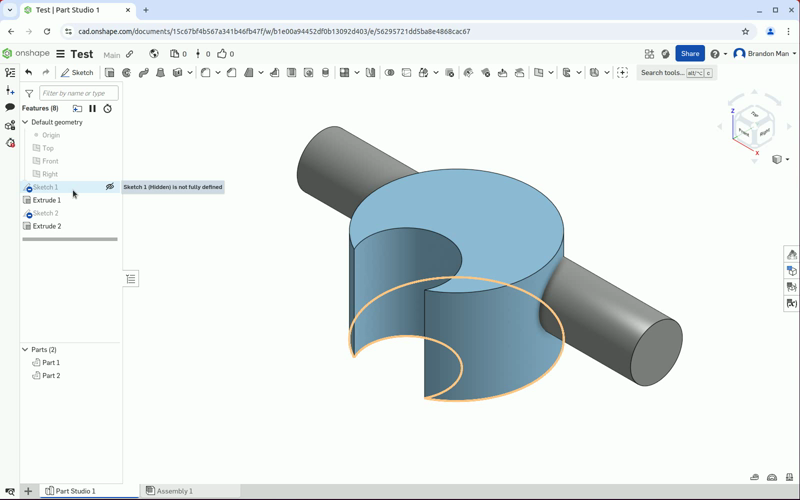
click(73, 189)